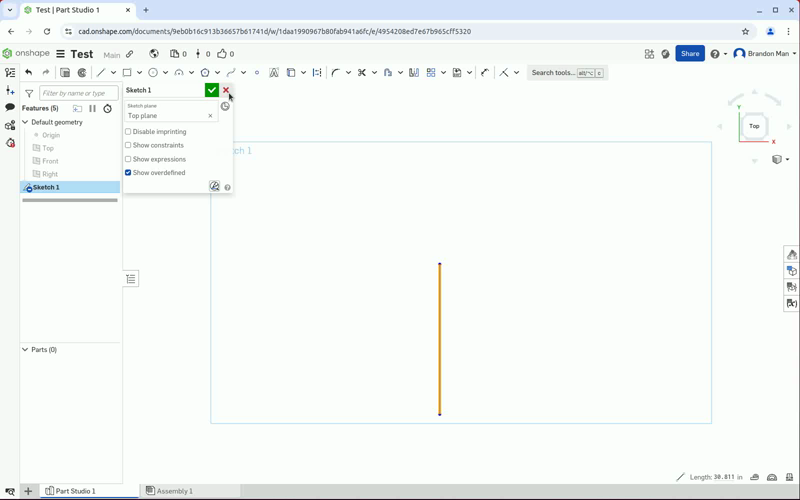
key(shift+h)
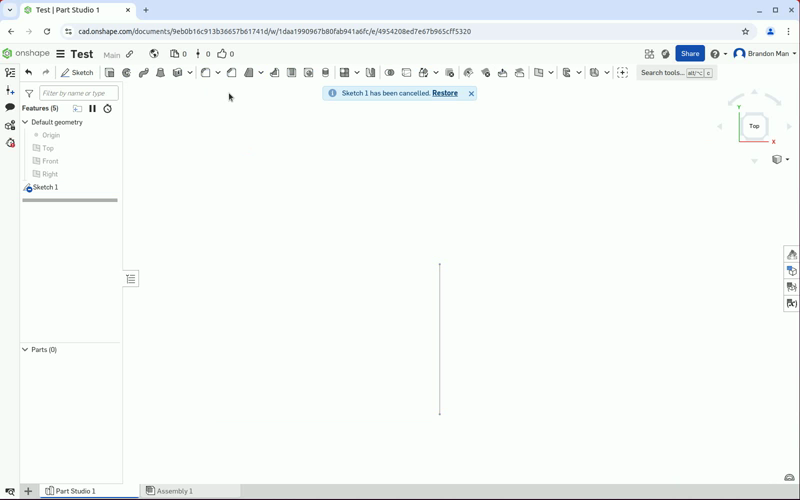
key(shift+s)
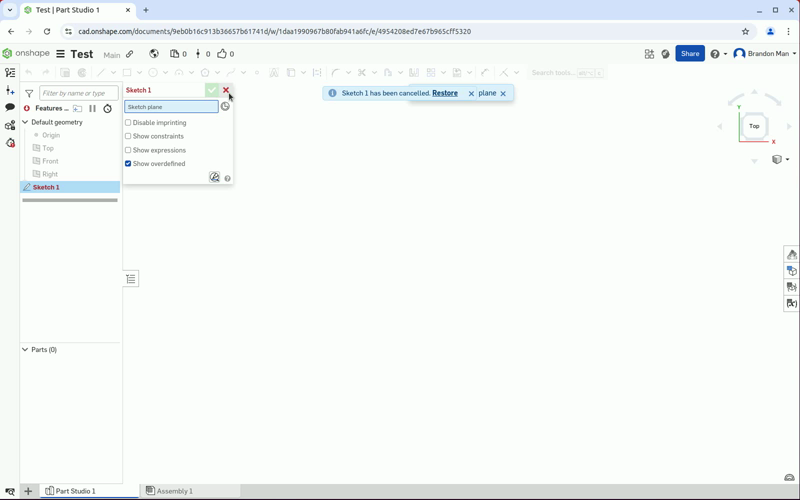
mouse_move(73, 150)
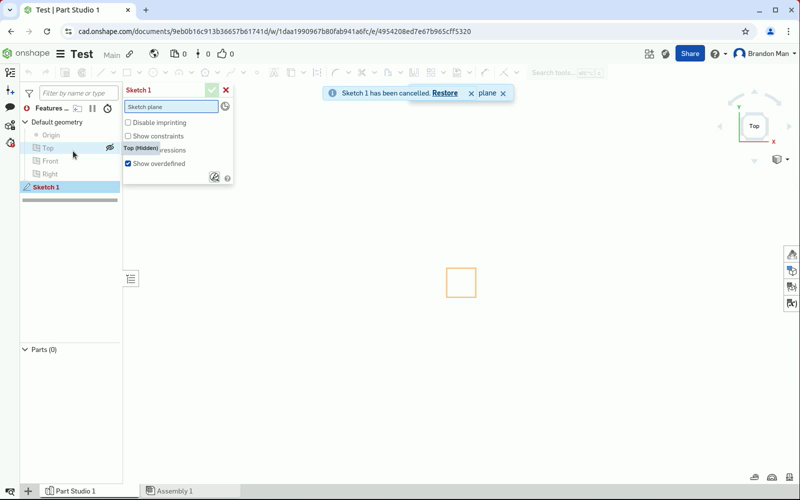
click(73, 150)
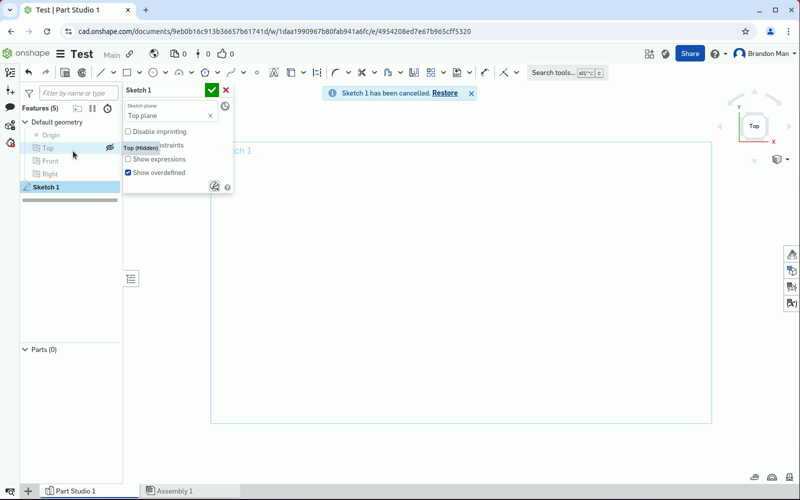
mouse_move(73, 352)
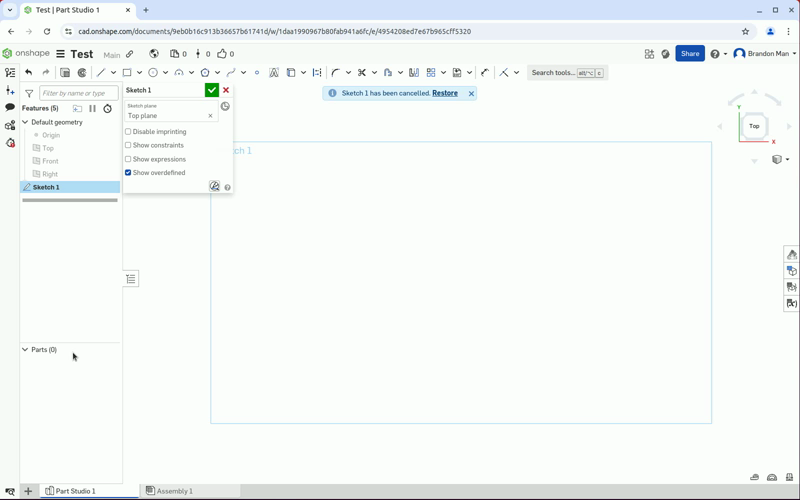
key(y)
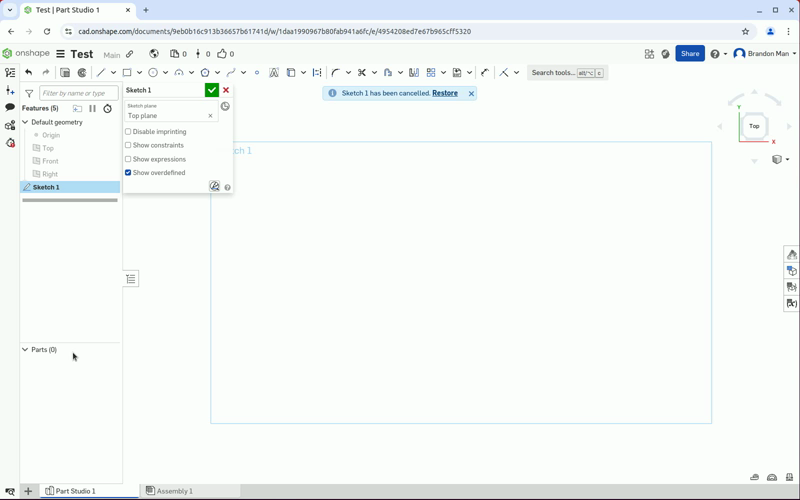
key(l)
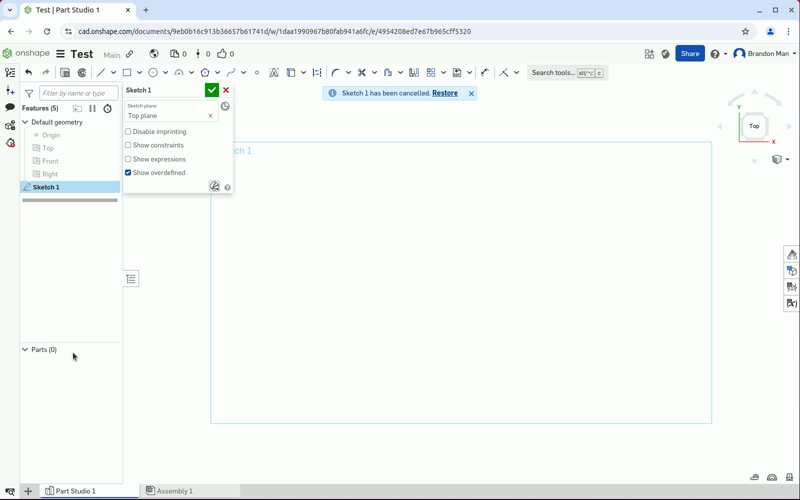
key_down(shift)
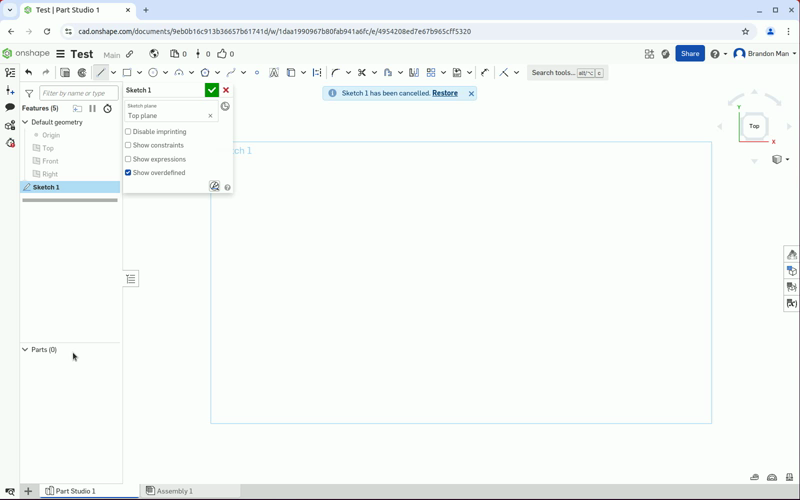
mouse_move(459, 292)
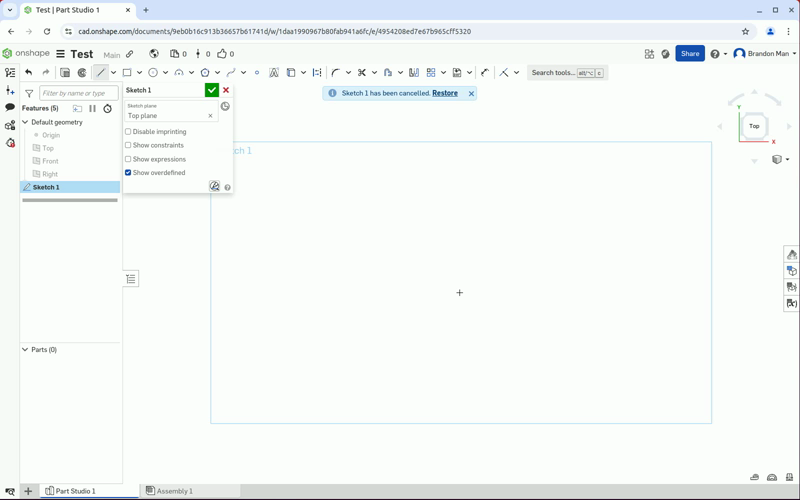
click(459, 292)
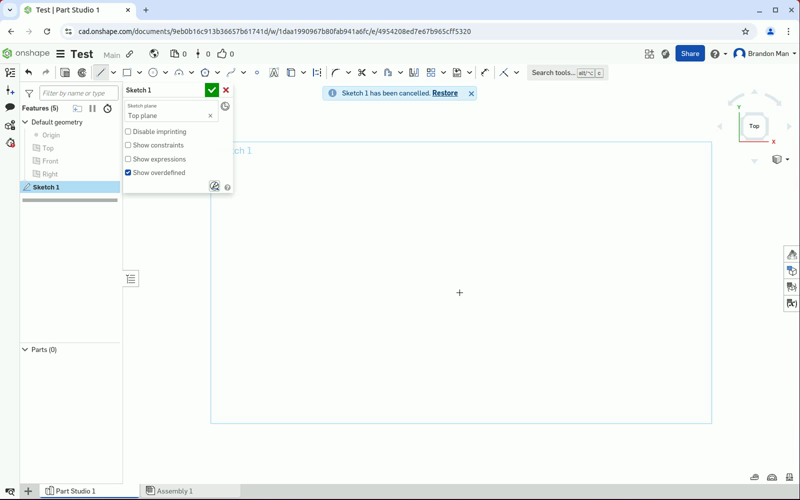
key_up(shift)
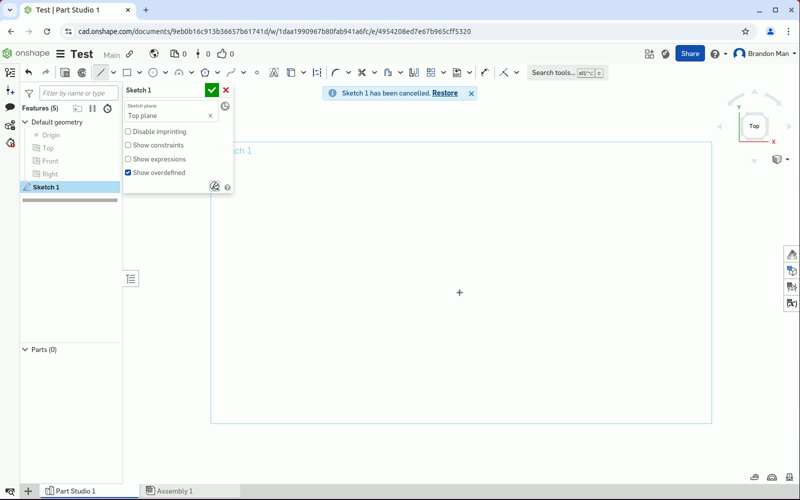
key_down(shift)
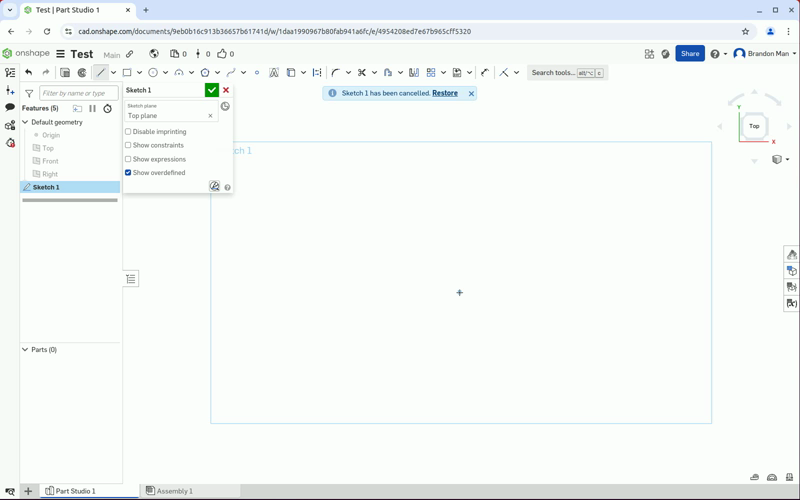
mouse_move(489, 292)
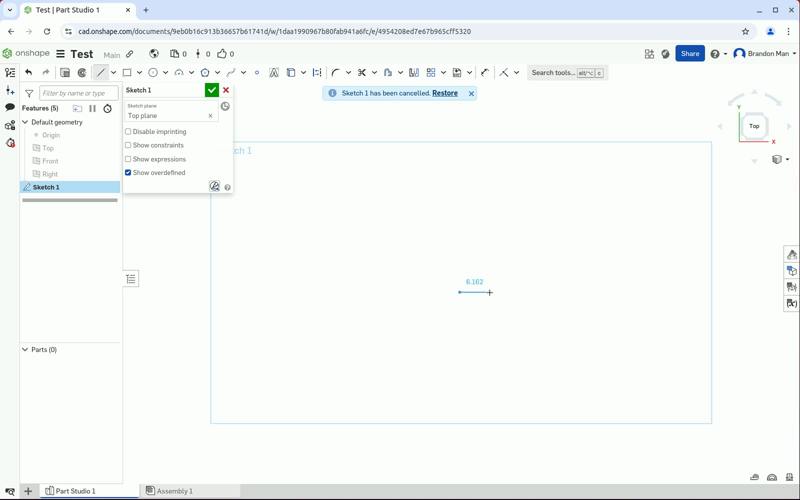
mouse_move(481, 292)
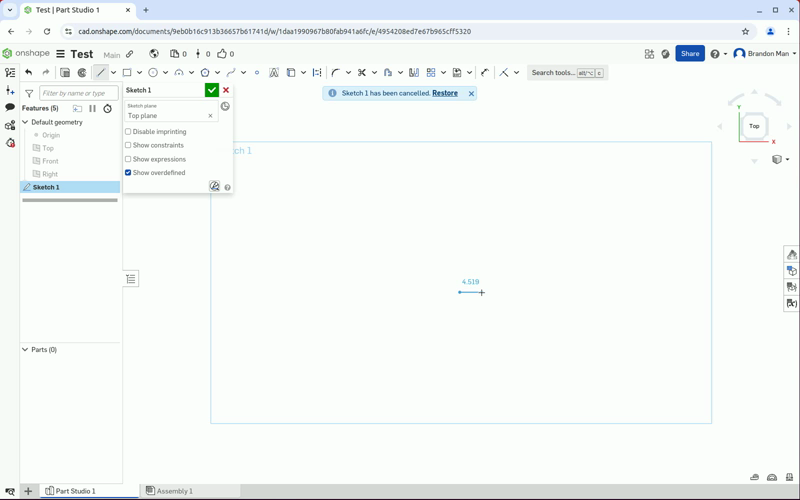
click(481, 292)
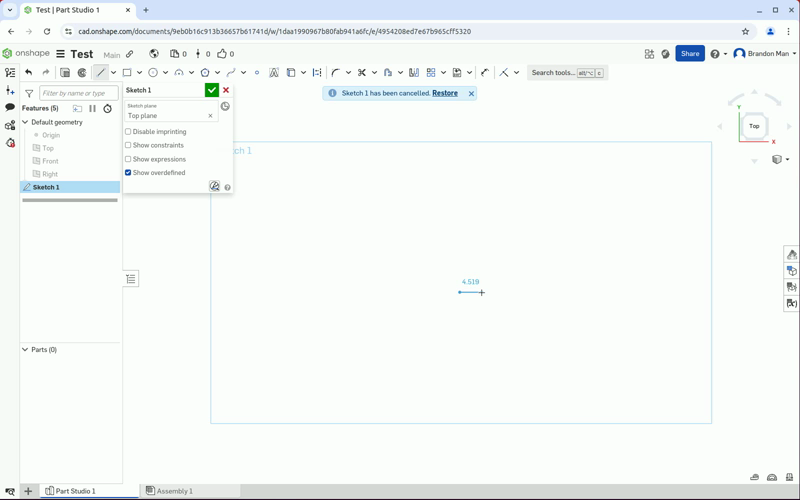
key_up(shift)
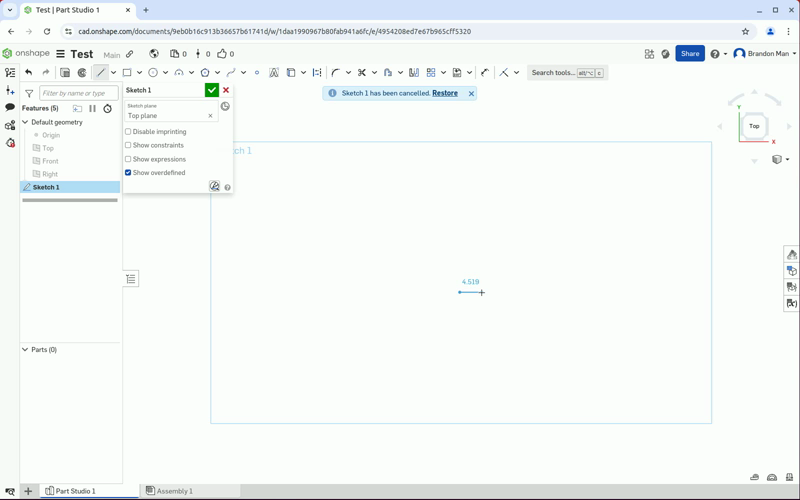
key_down(shift)
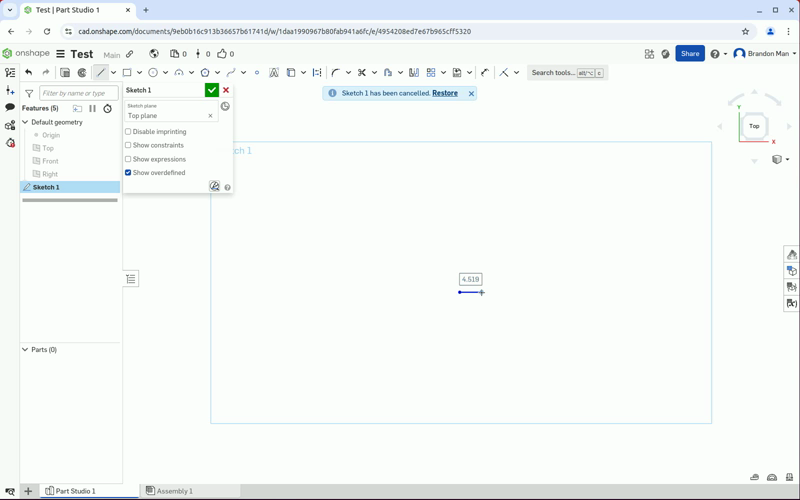
mouse_move(511, 292)
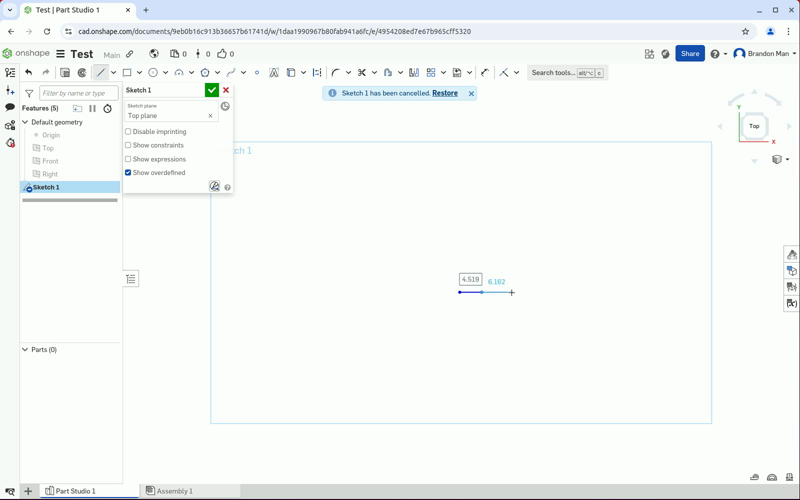
mouse_move(481, 271)
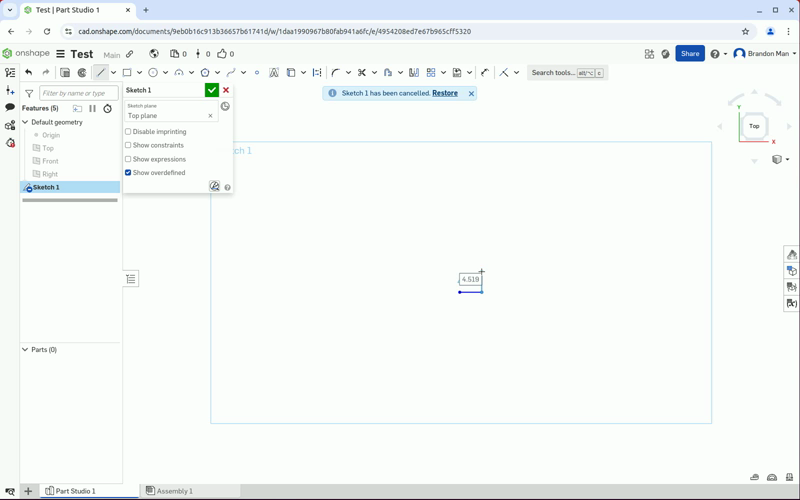
click(481, 271)
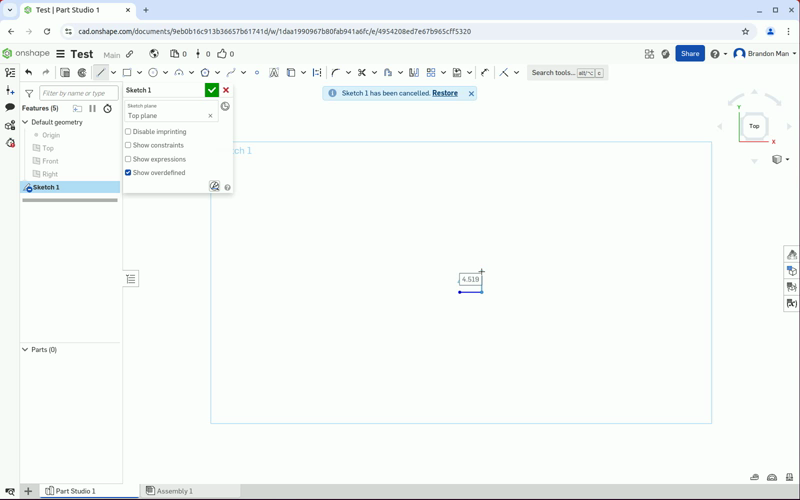
key_up(shift)
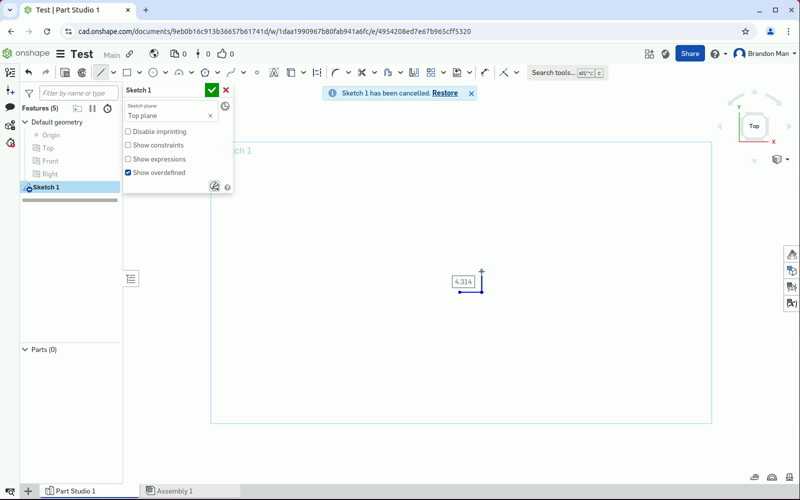
key_down(shift)
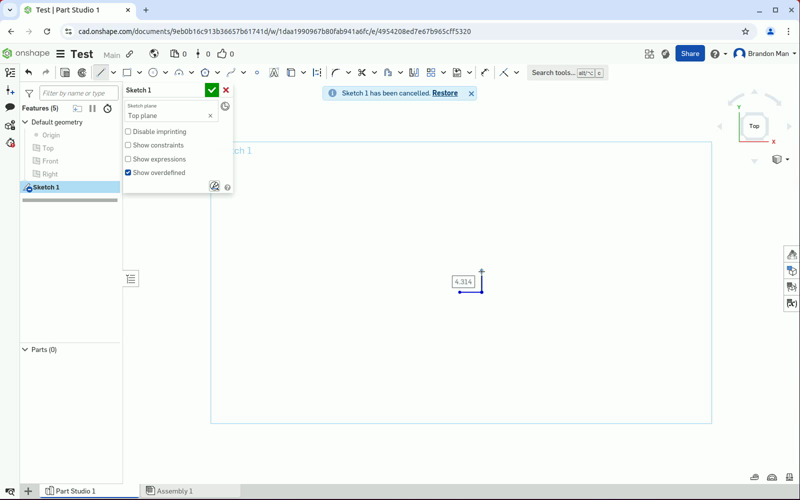
mouse_move(511, 271)
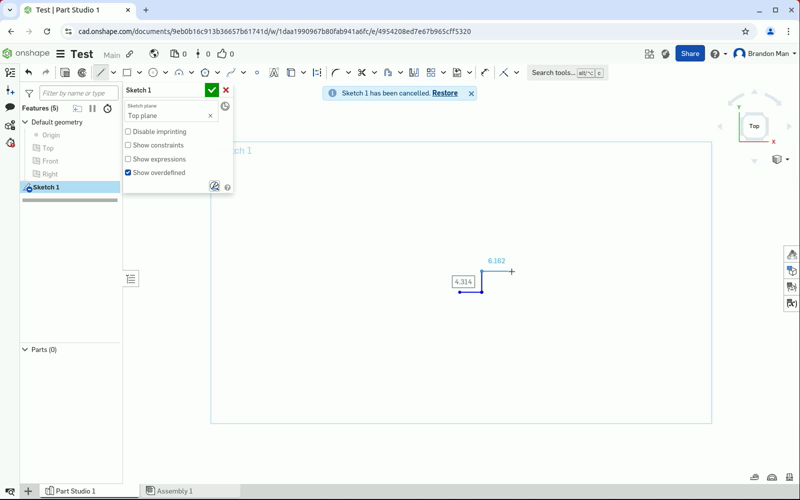
mouse_move(459, 271)
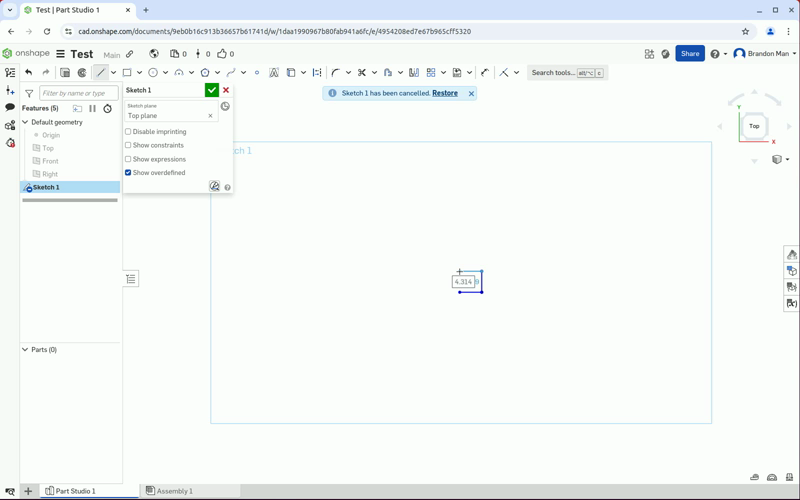
click(459, 271)
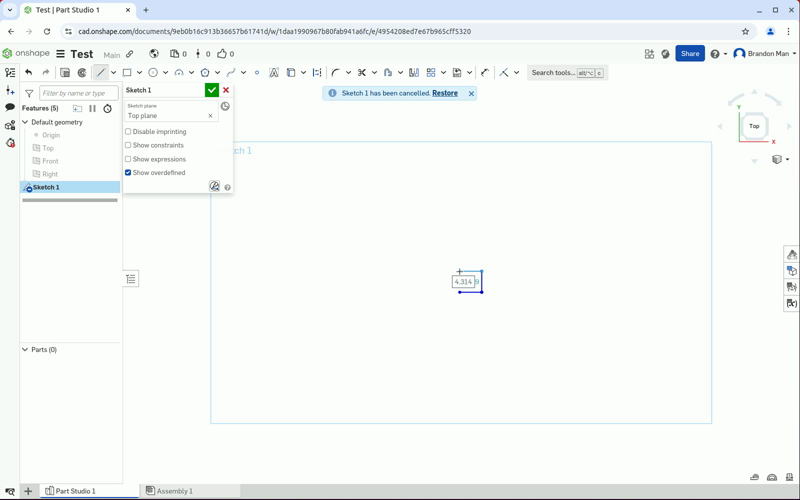
key_up(shift)
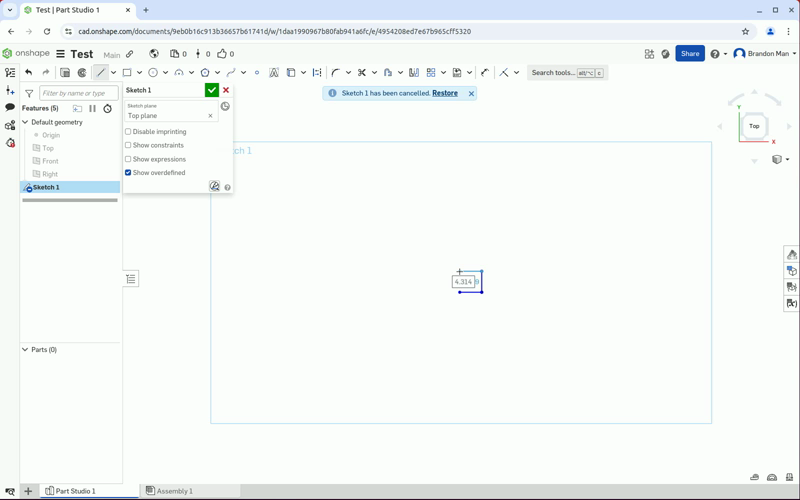
mouse_move(489, 271)
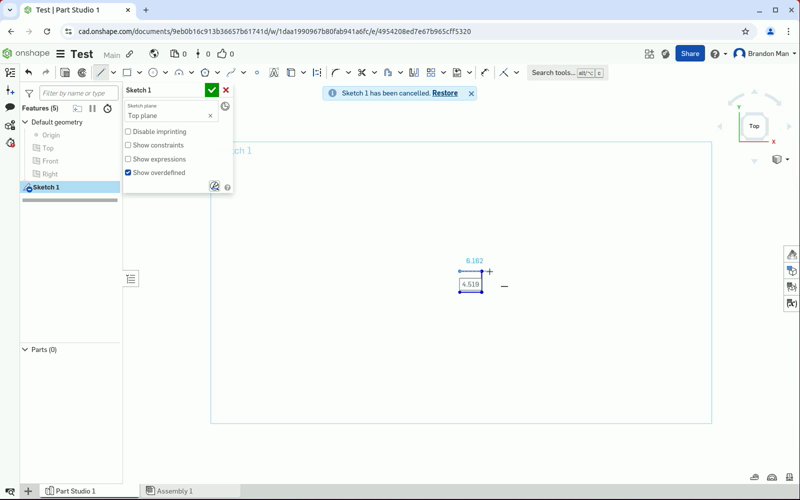
key_down(shift)
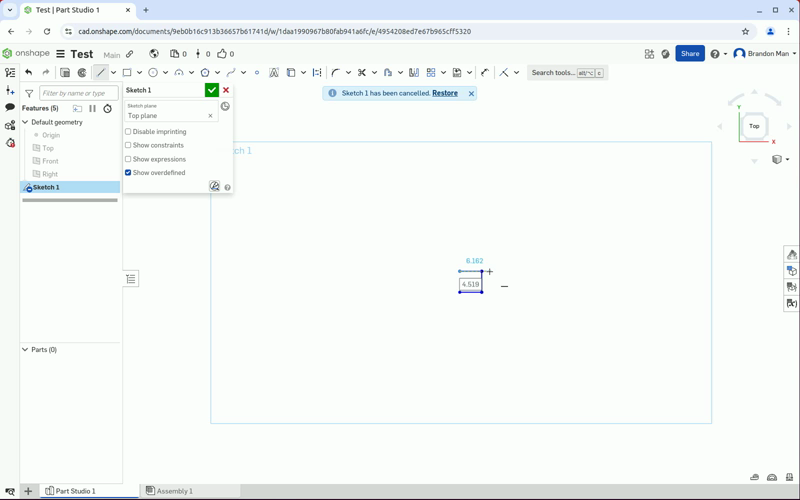
mouse_move(459, 292)
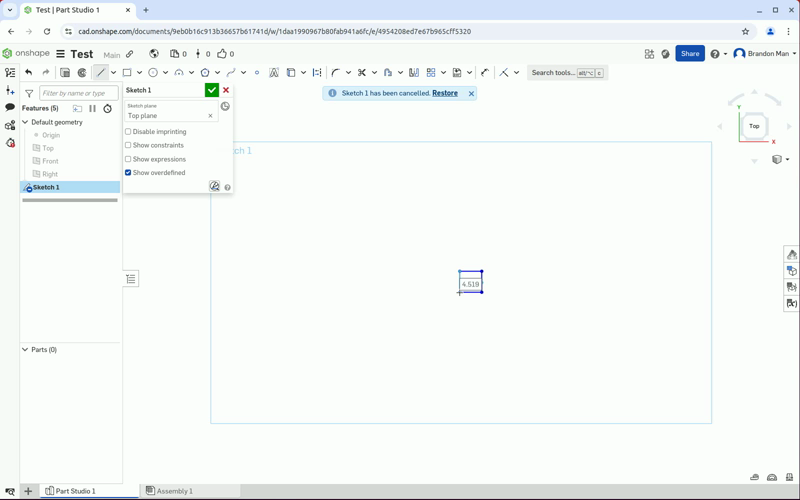
key_up(shift)
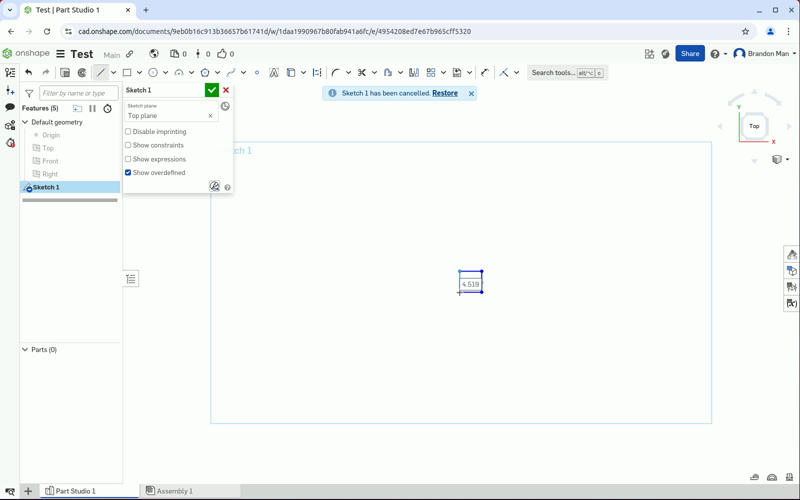
click(459, 292)
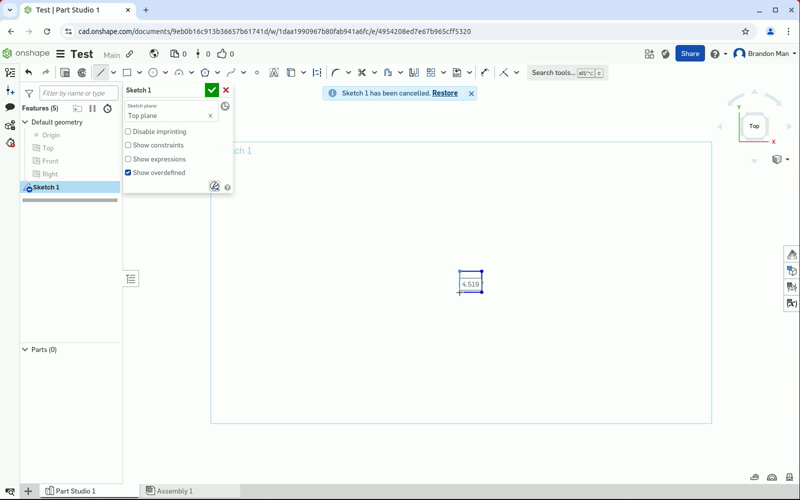
key(esc)
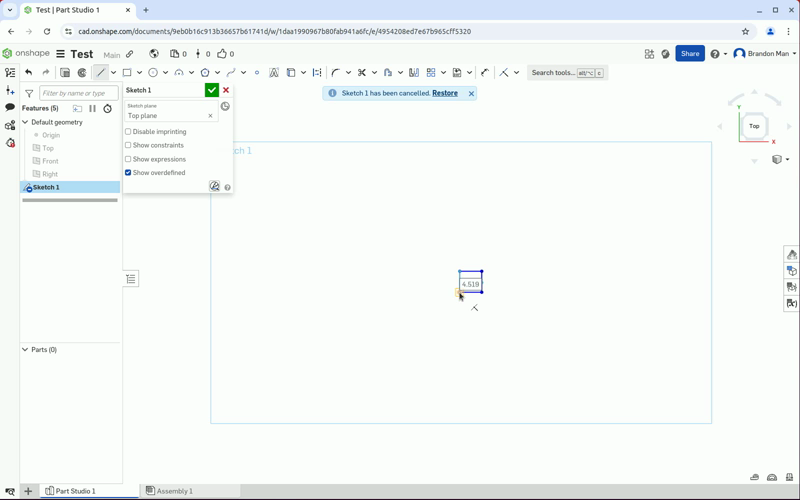
mouse_move(461, 283)
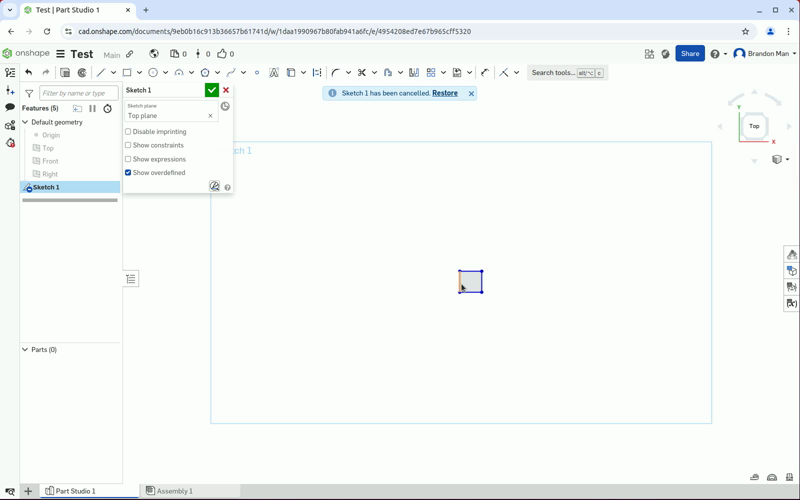
scroll(6)
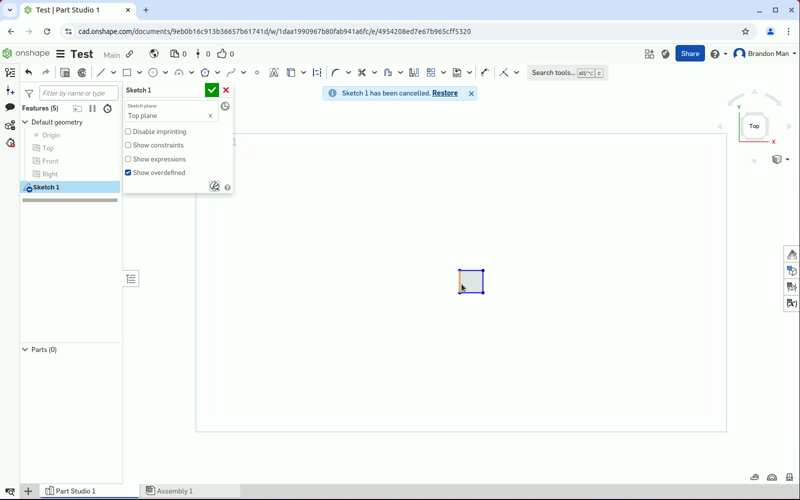
scroll(6)
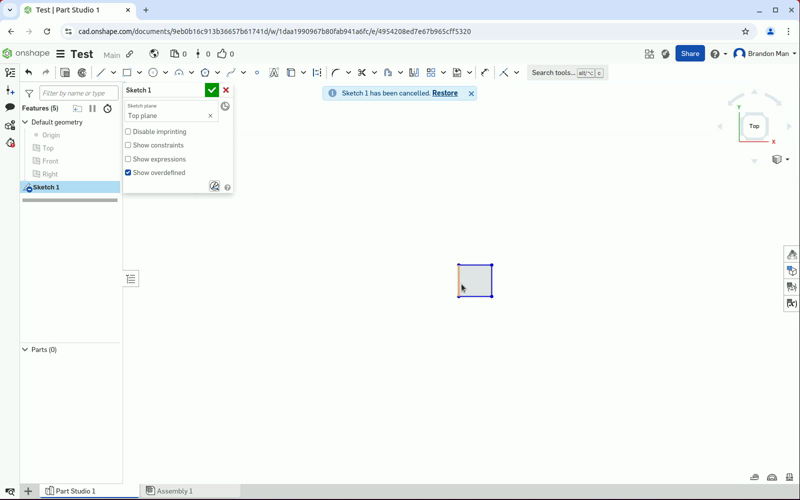
scroll(6)
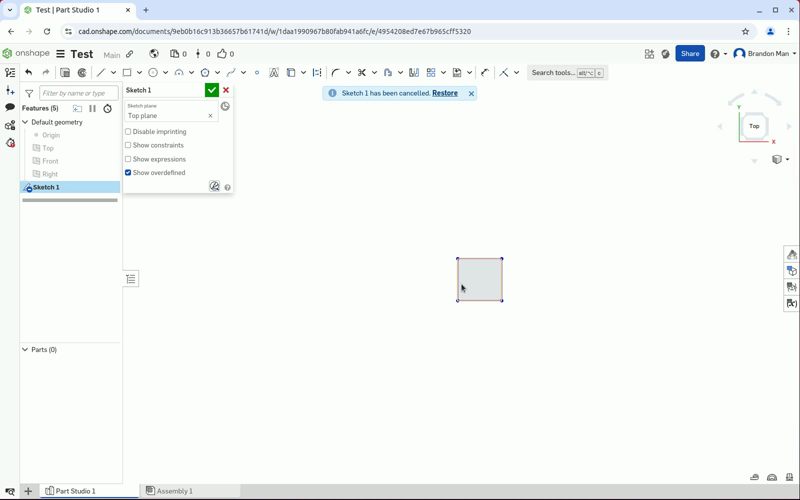
scroll(6)
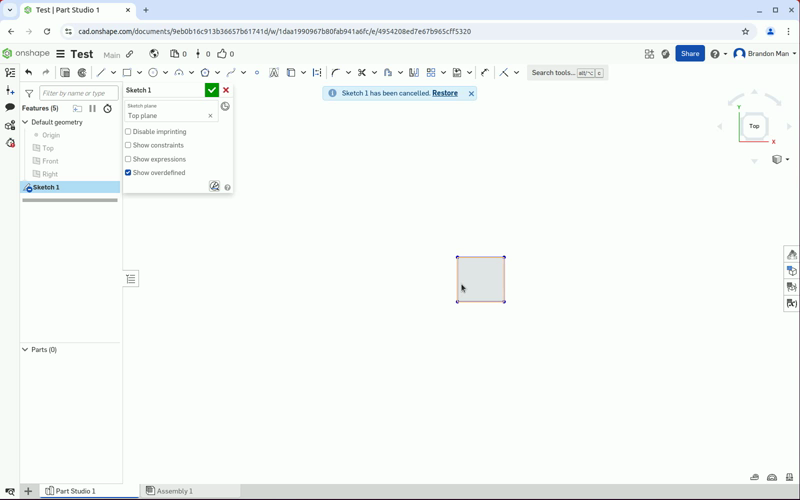
scroll(6)
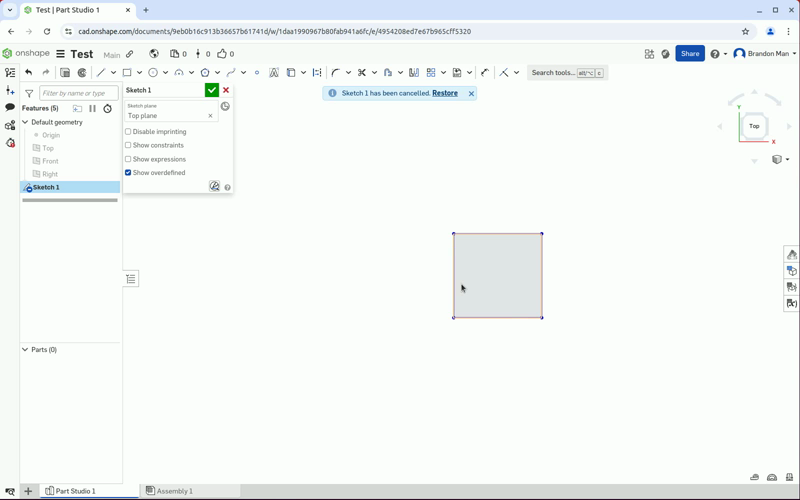
scroll(6)
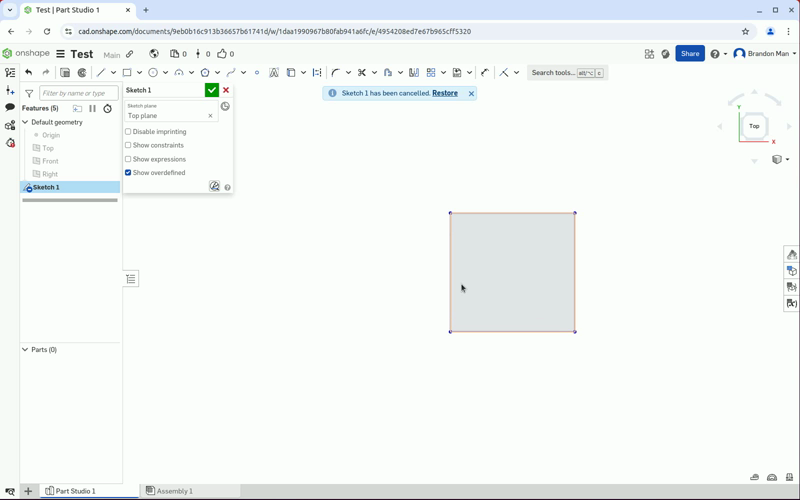
scroll(6)
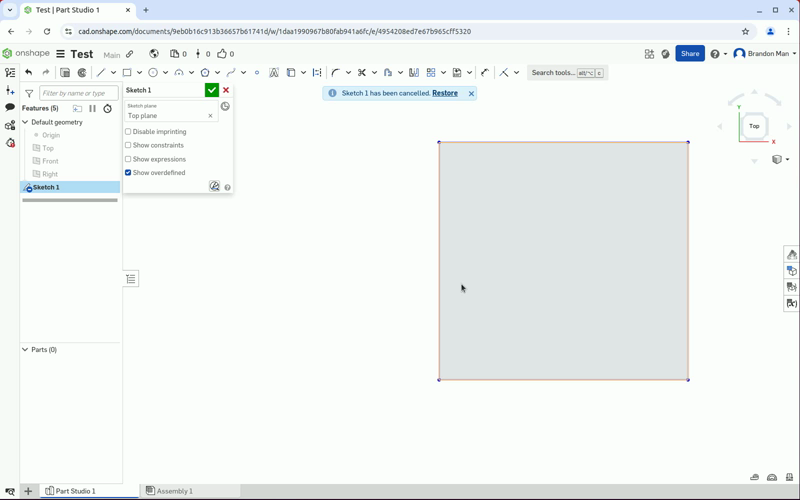
click(461, 283)
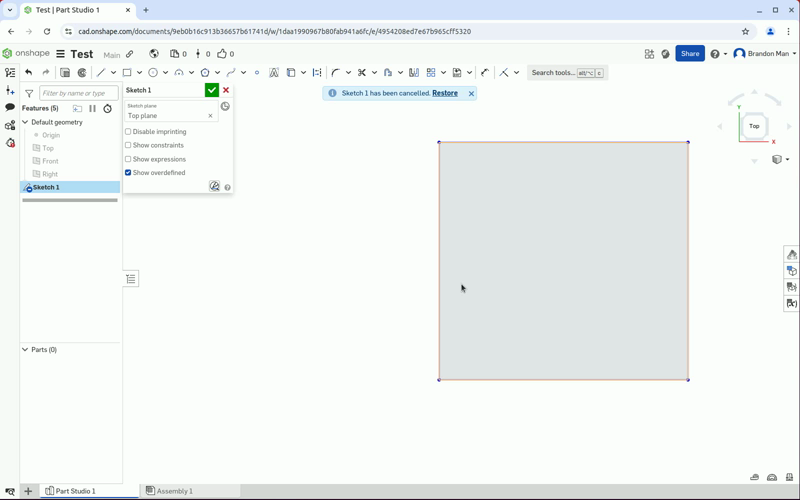
scroll(-6)
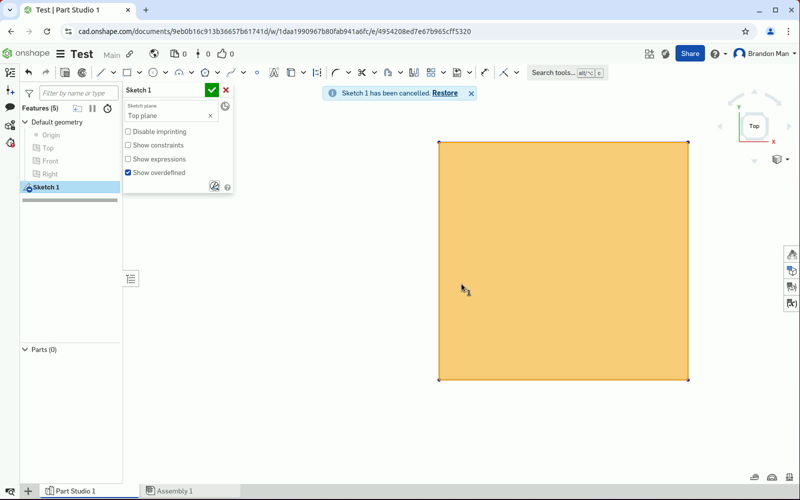
scroll(-6)
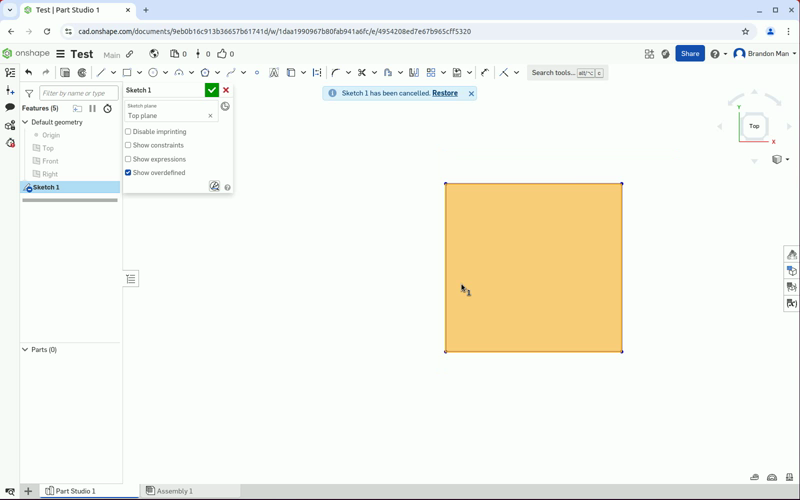
scroll(-6)
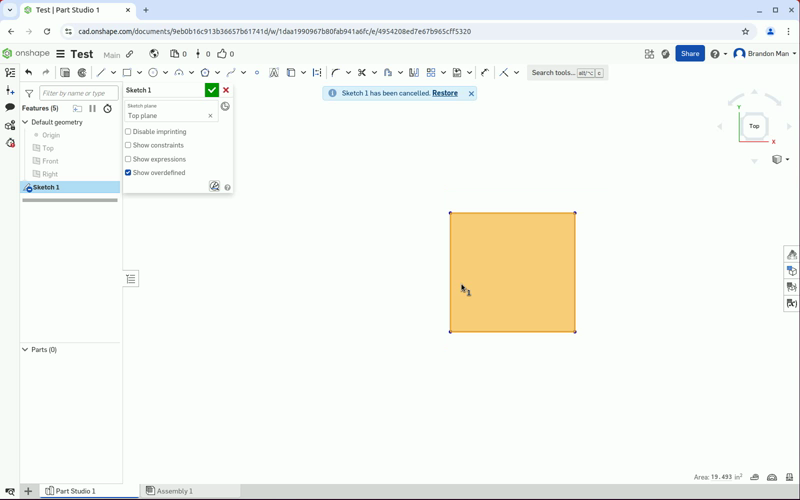
scroll(-6)
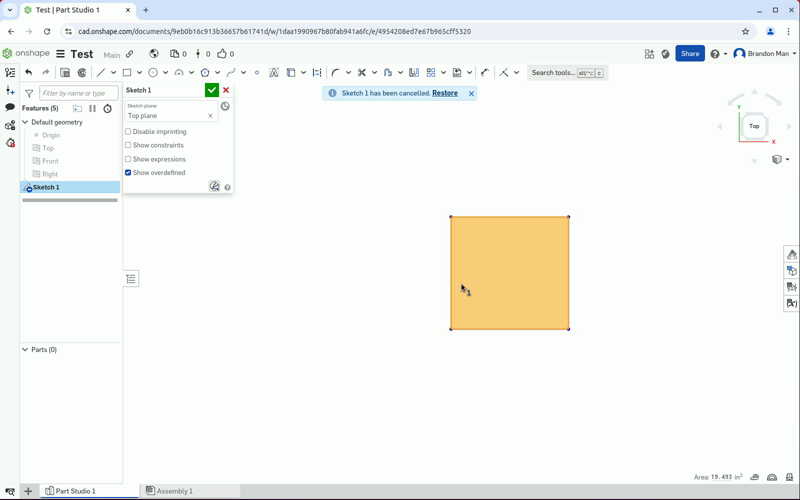
scroll(-6)
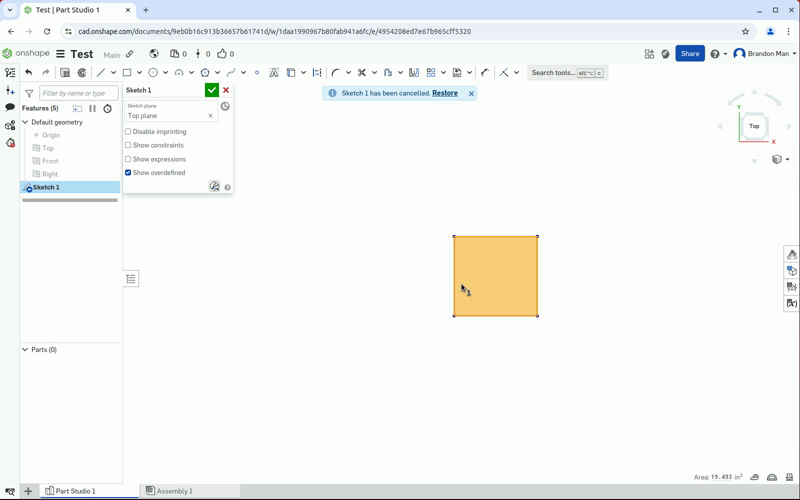
scroll(-6)
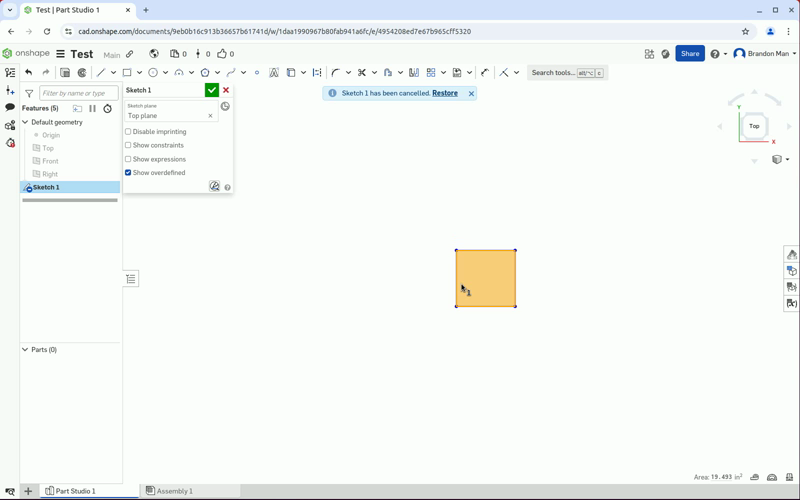
scroll(-6)
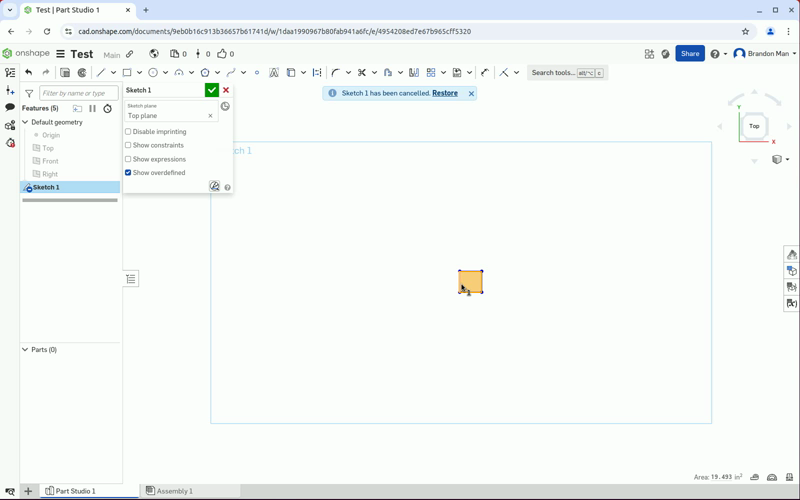
mouse_move(73, 352)
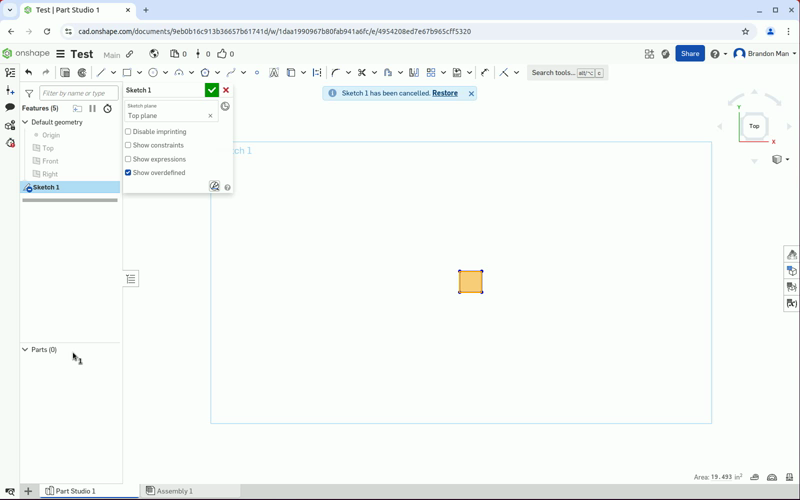
key(shift+y)
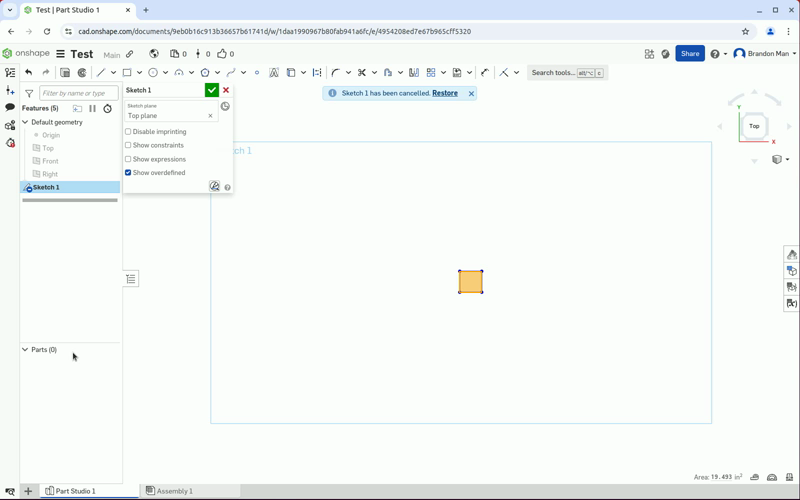
key(shift+e)
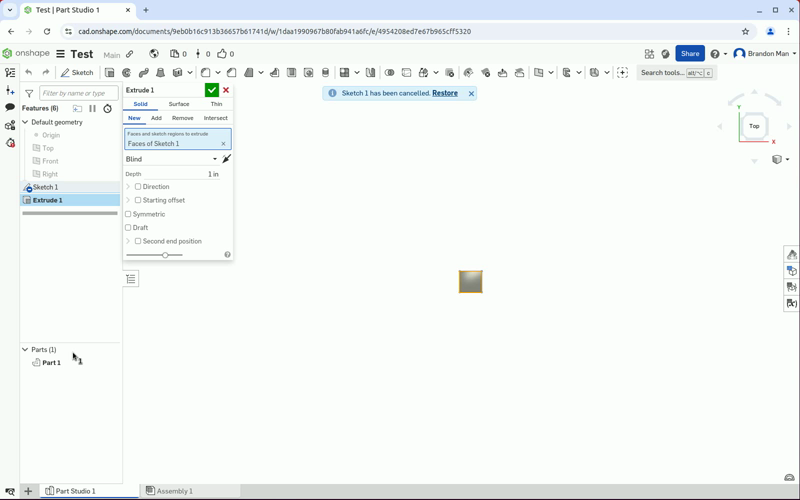
mouse_move(143, 106)
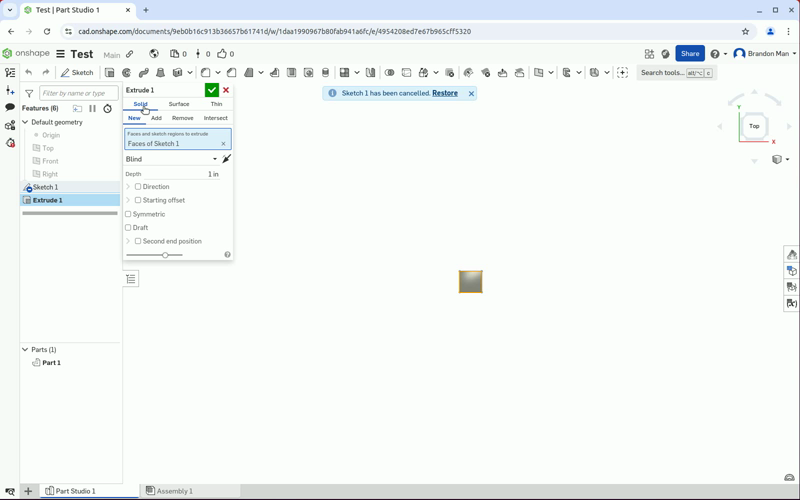
click(143, 106)
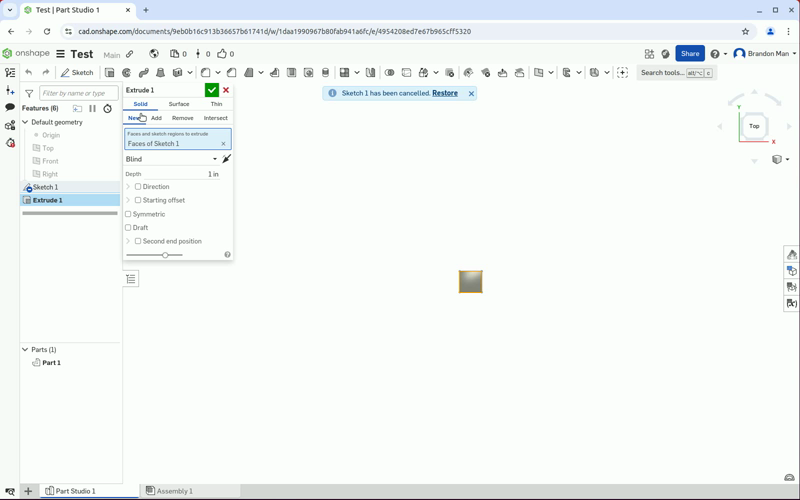
mouse_move(137, 120)
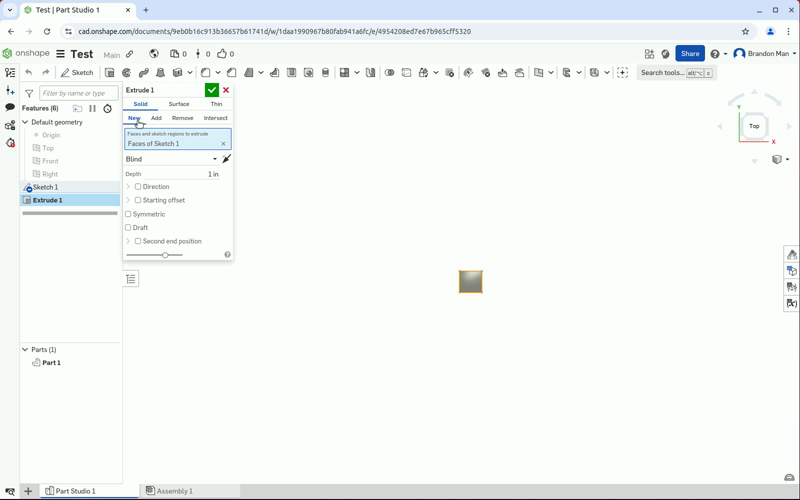
click(137, 120)
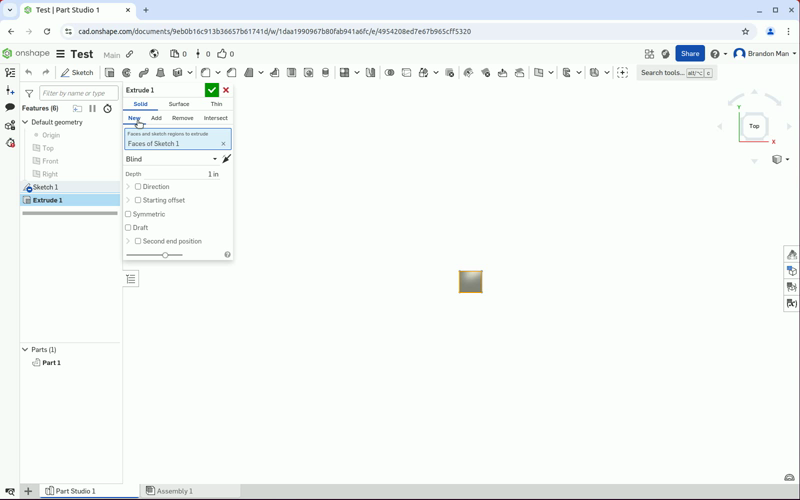
key(tab, 4)
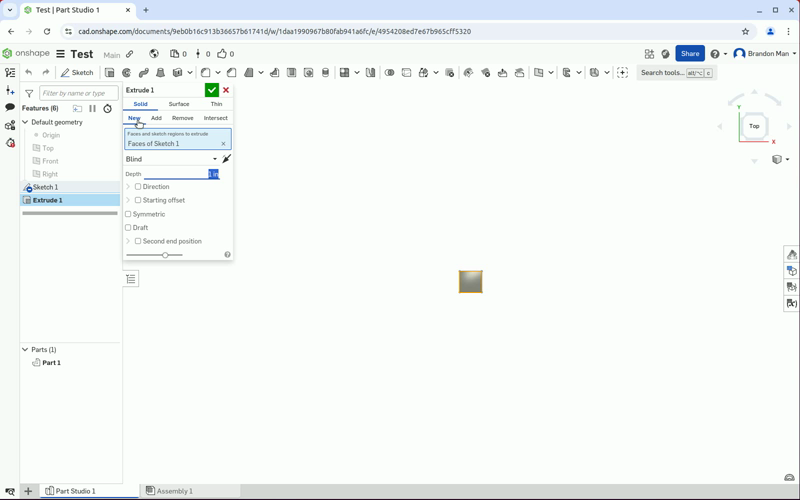
text(0.963)
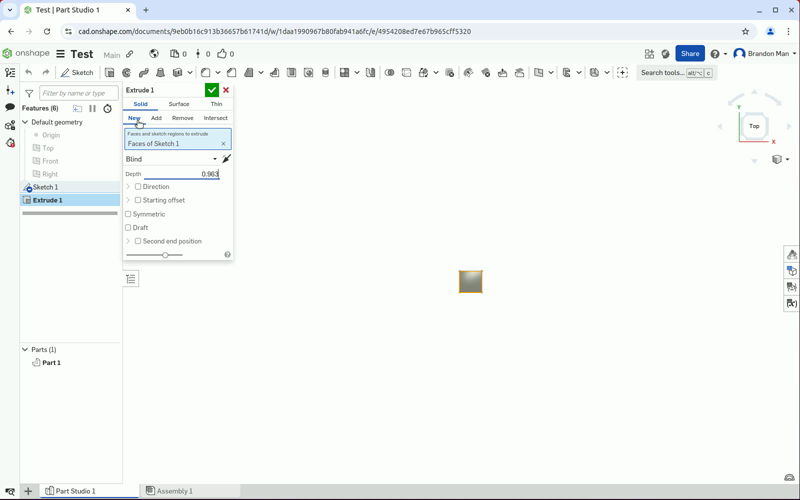
key(enter)
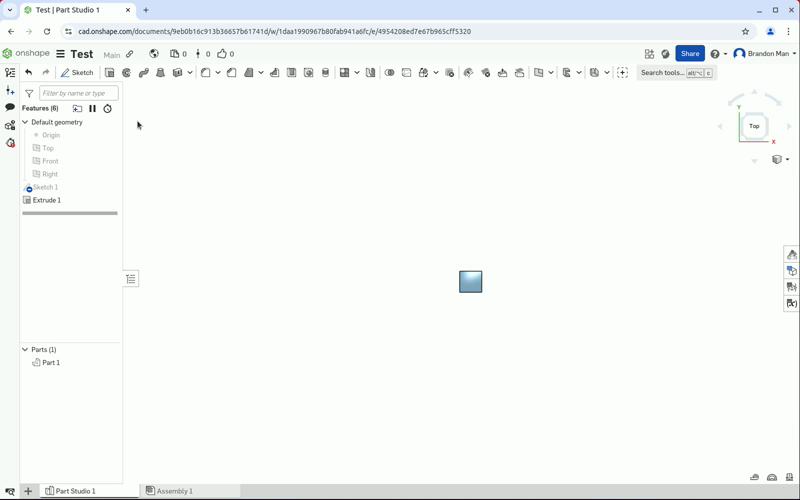
key(shift+h)
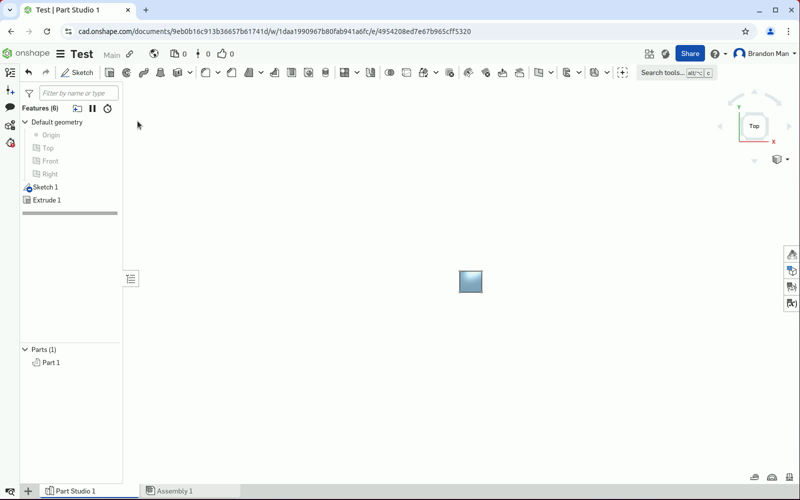
key(shift+h)
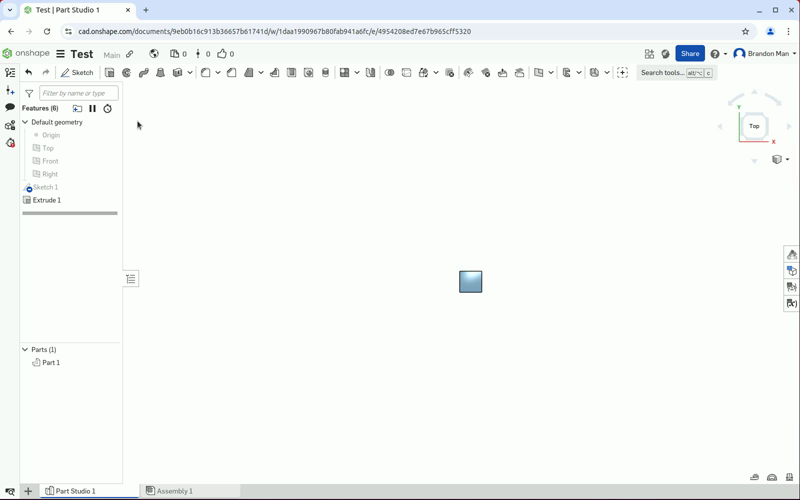
mouse_move(73, 189)
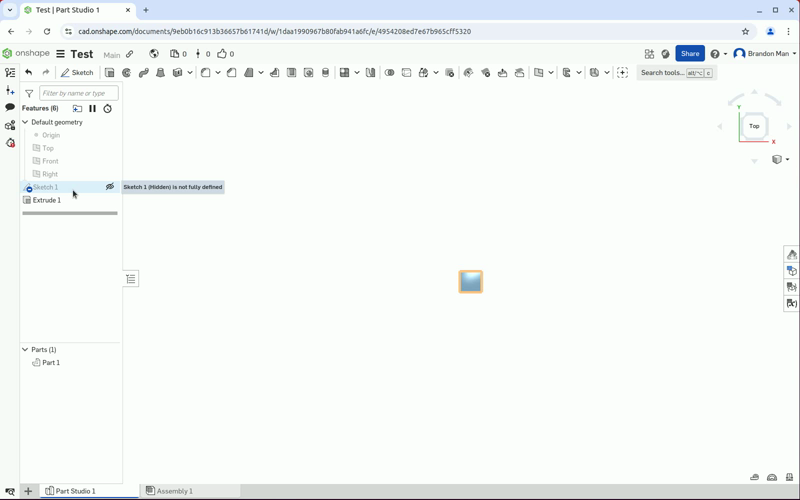
click(73, 189)
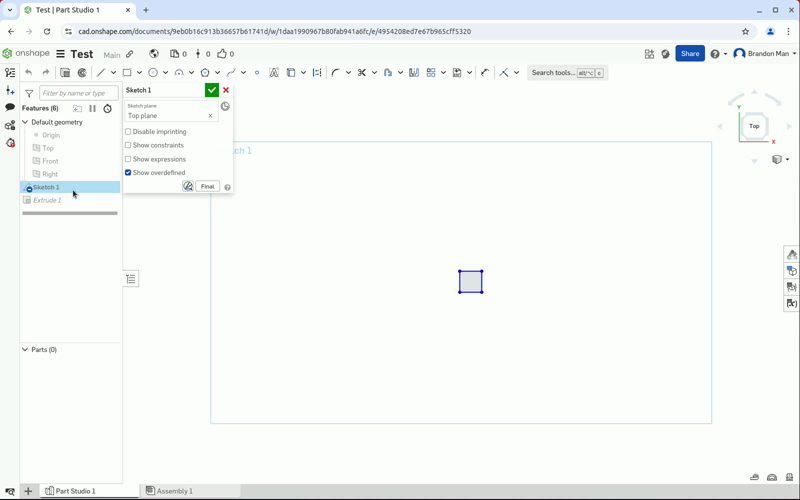
mouse_move(229, 92)
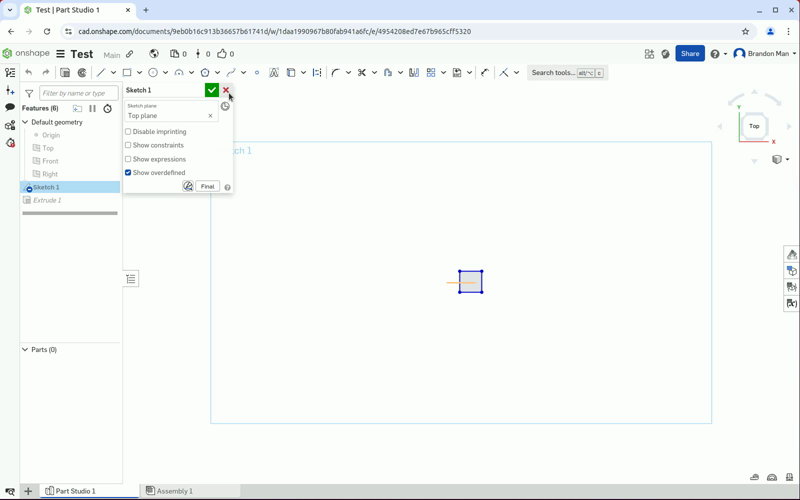
click(229, 92)
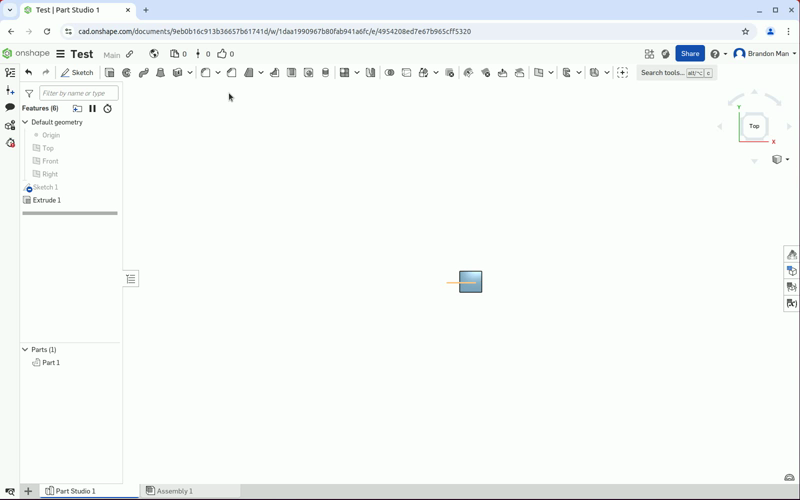
mouse_move(73, 352)
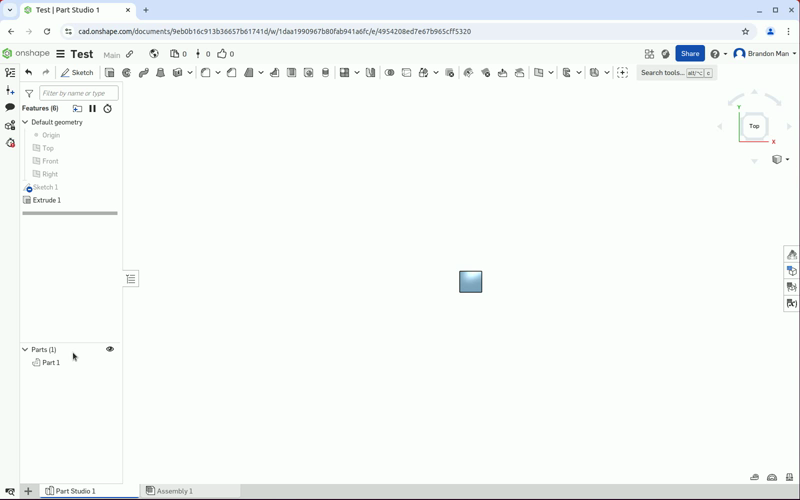
key(y)
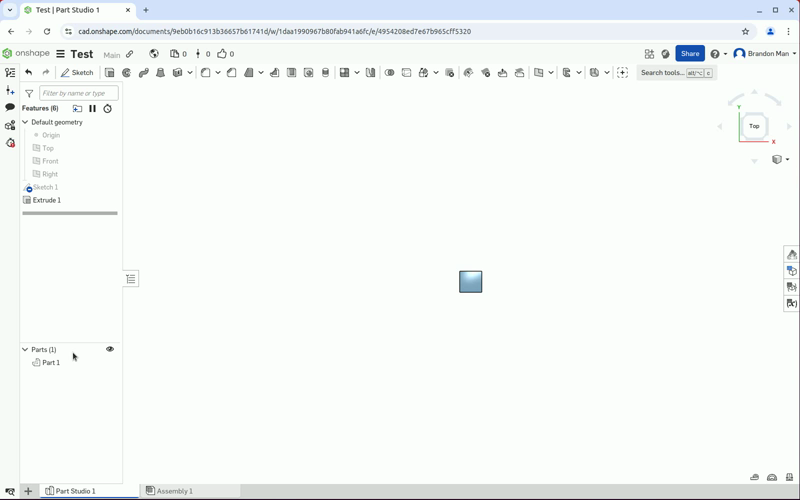
key(shift+p)
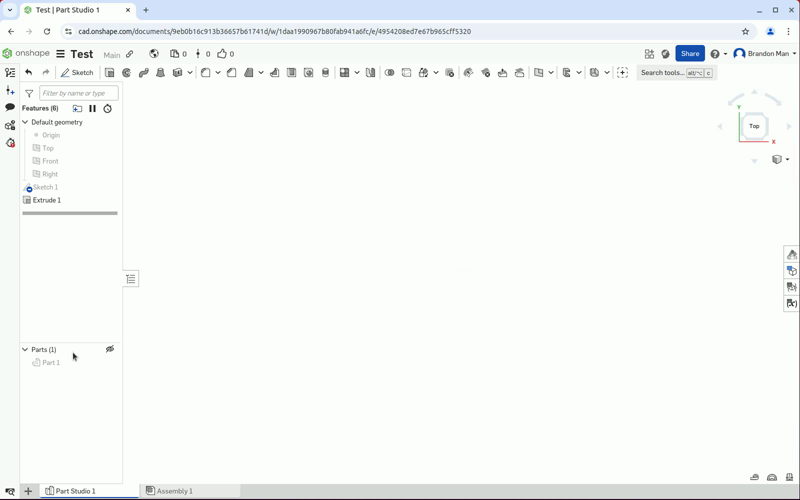
key(space)
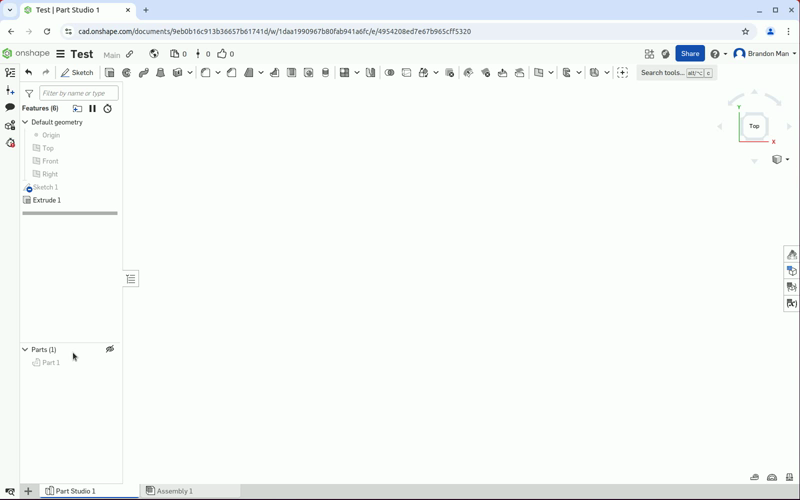
key_down(shift)
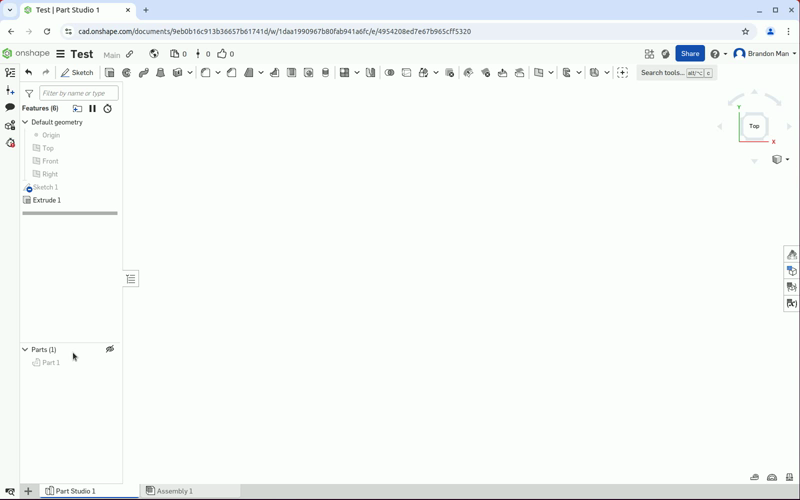
key(up)
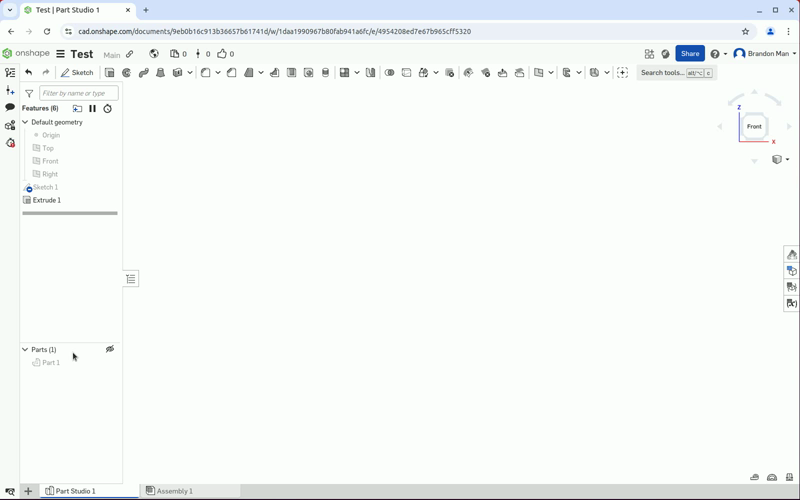
key_up(shift)
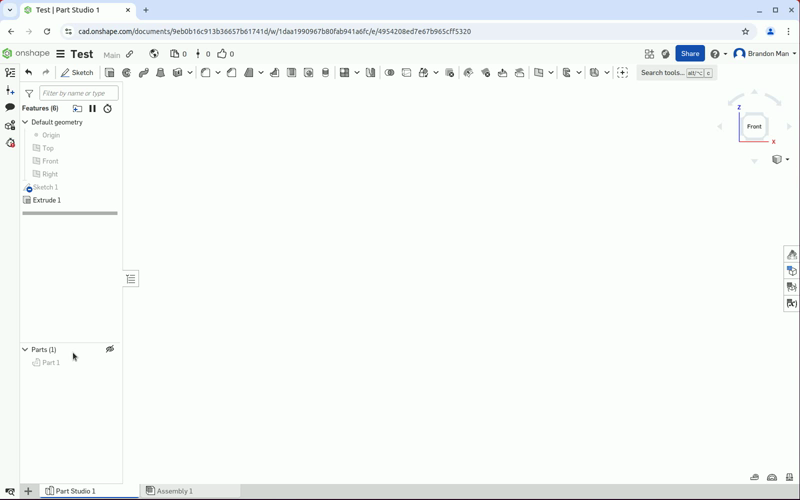
mouse_move(73, 352)
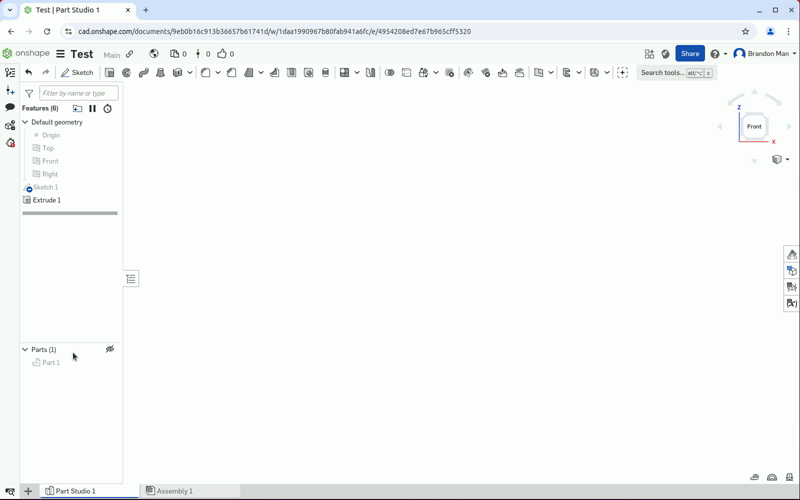
key(shift+y)
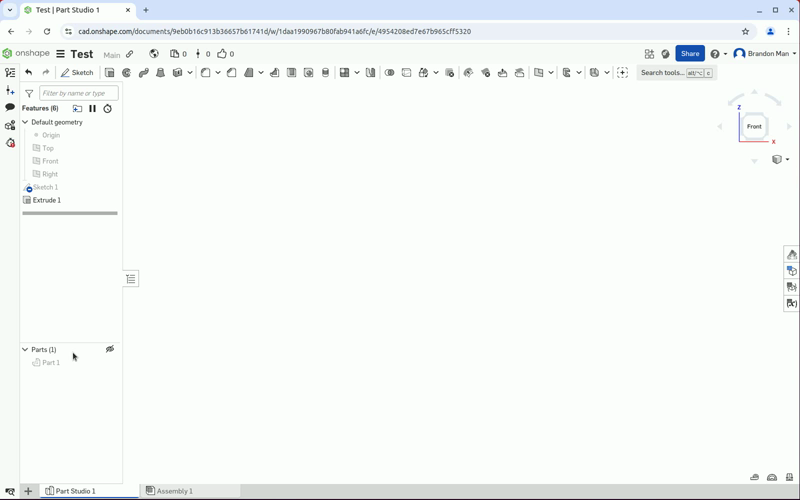
key(shift+s)
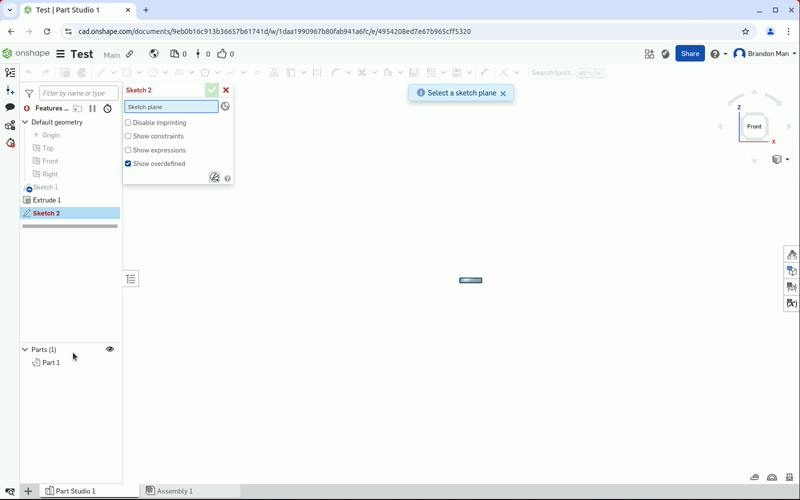
mouse_move(73, 163)
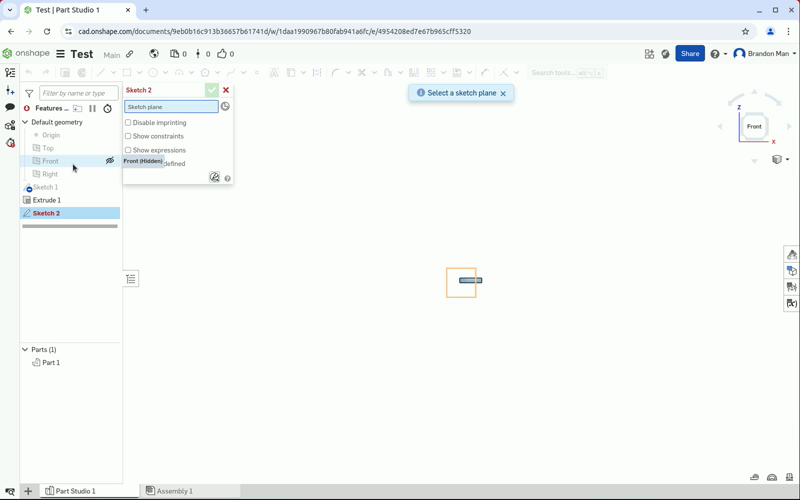
click(73, 163)
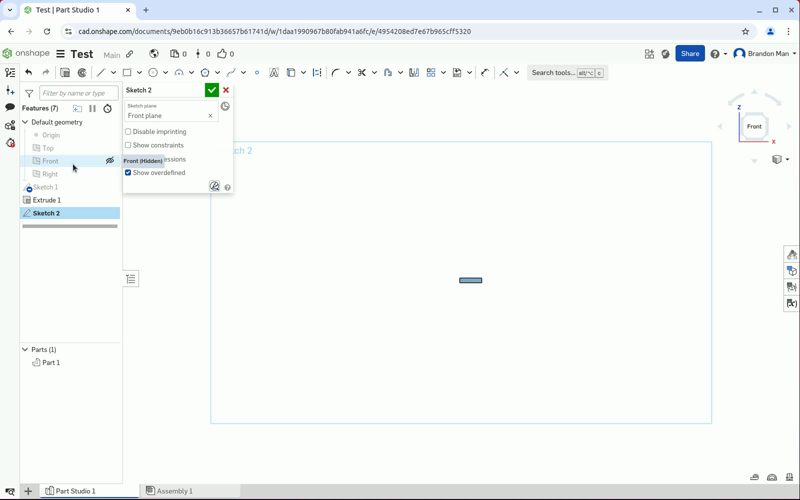
mouse_move(73, 352)
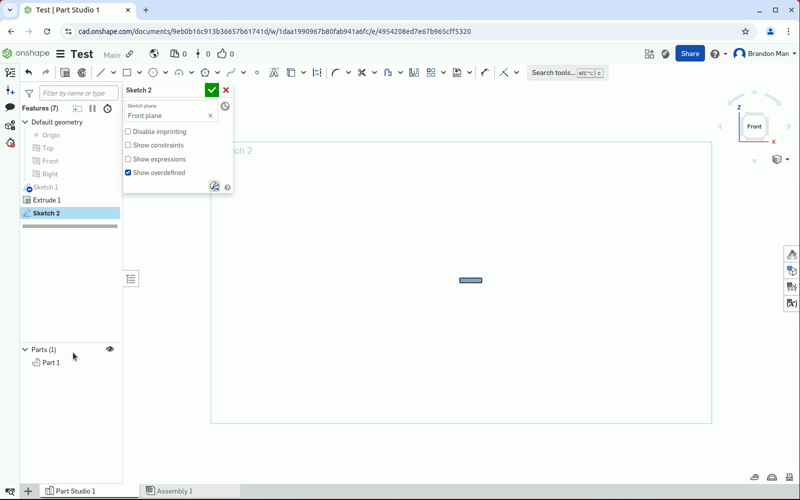
key(y)
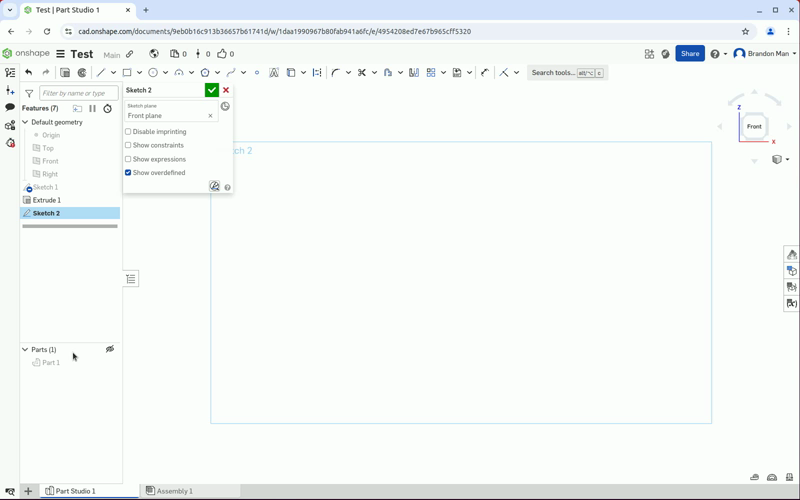
key(l)
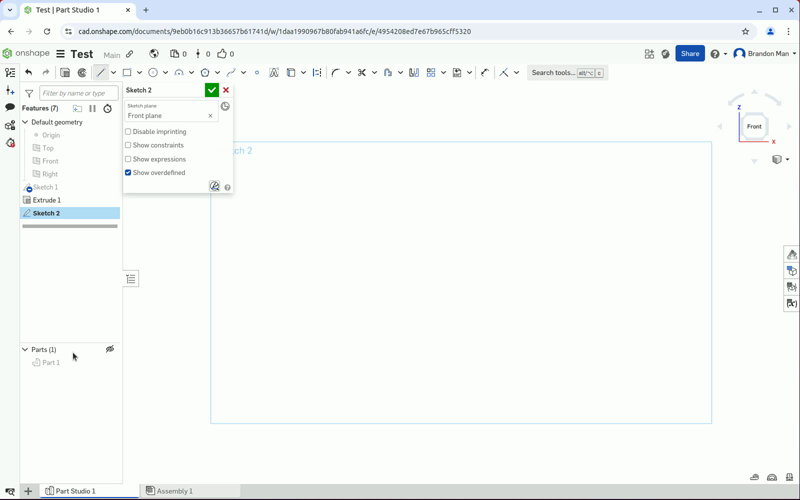
key_down(shift)
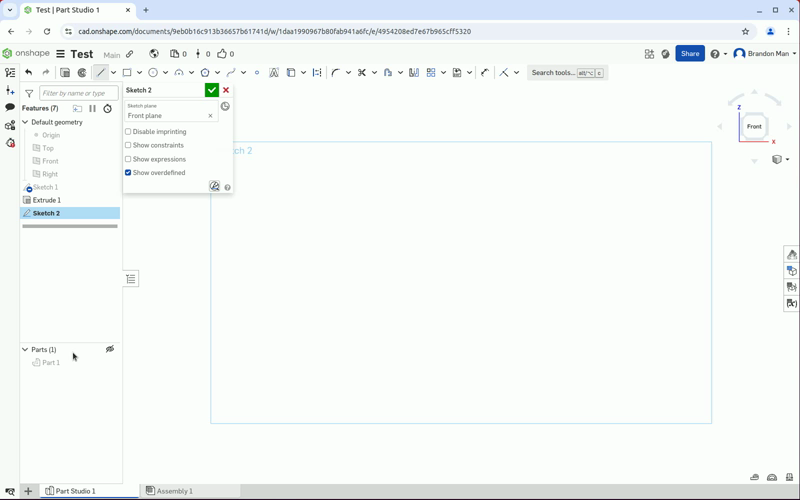
mouse_move(439, 292)
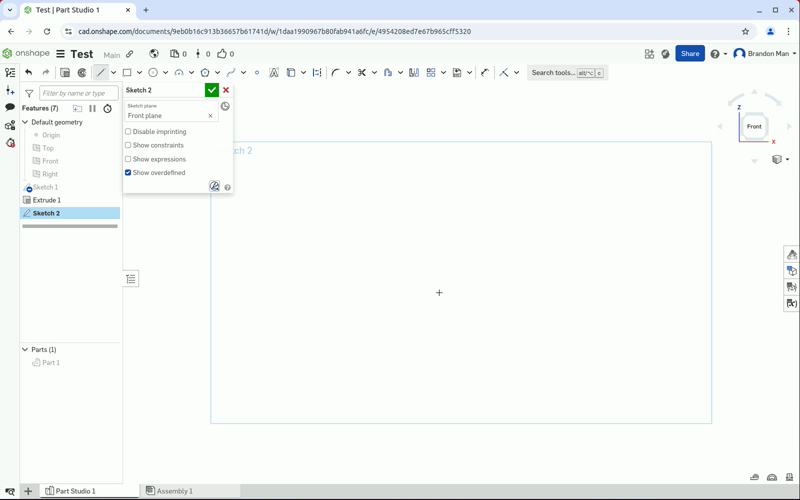
click(439, 292)
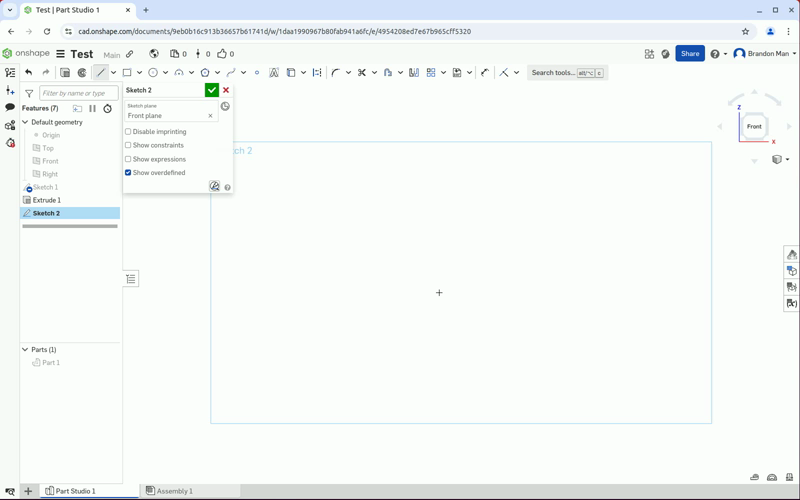
key_up(shift)
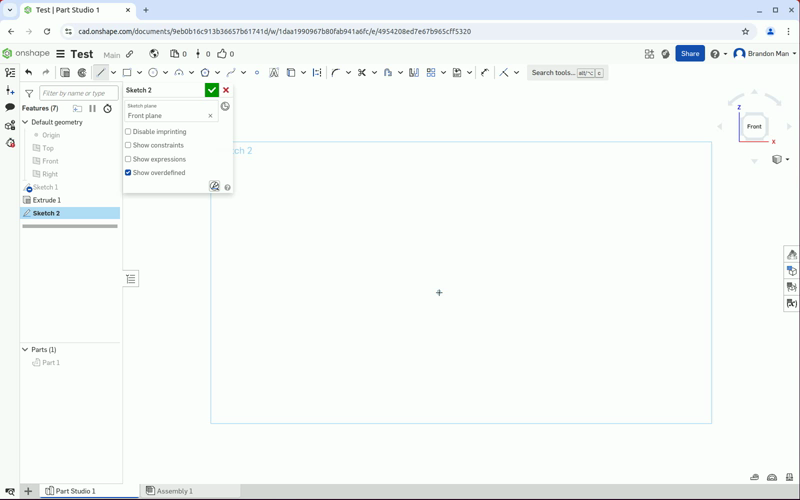
key_down(shift)
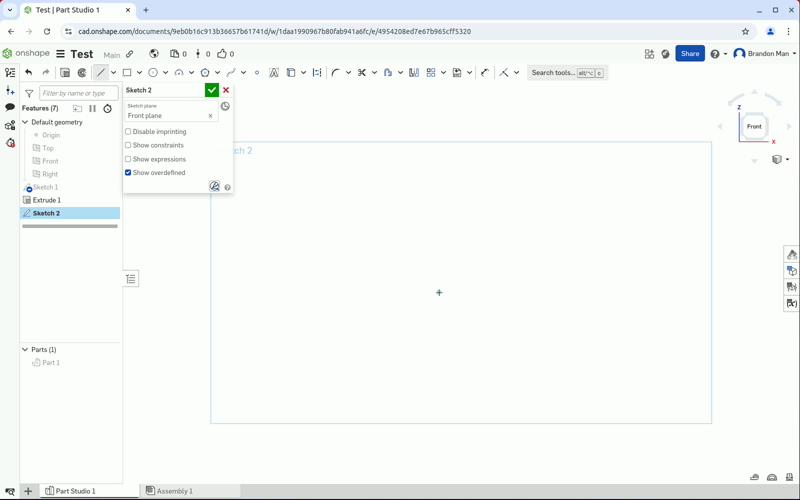
mouse_move(469, 292)
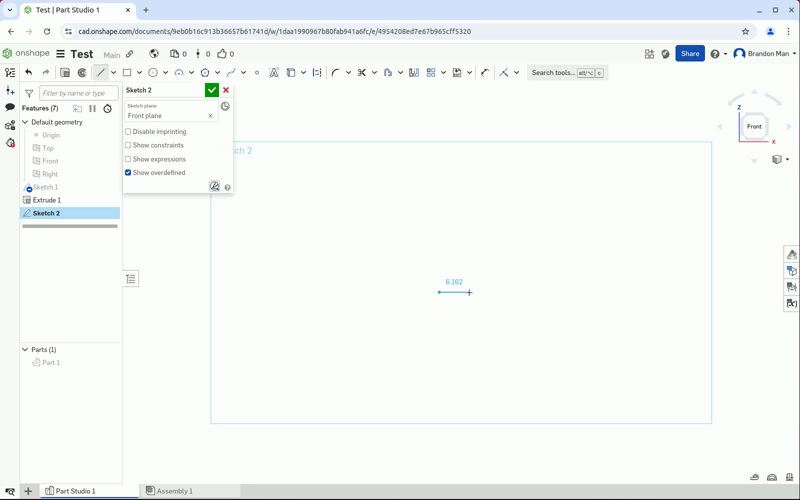
mouse_move(443, 292)
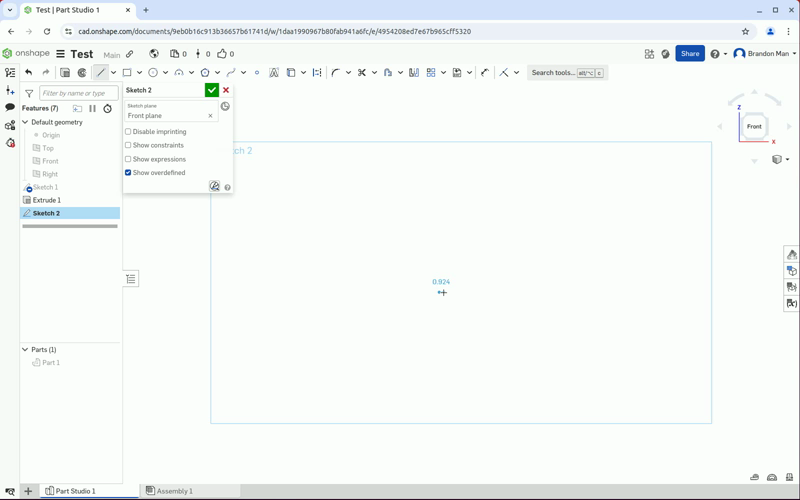
scroll(6)
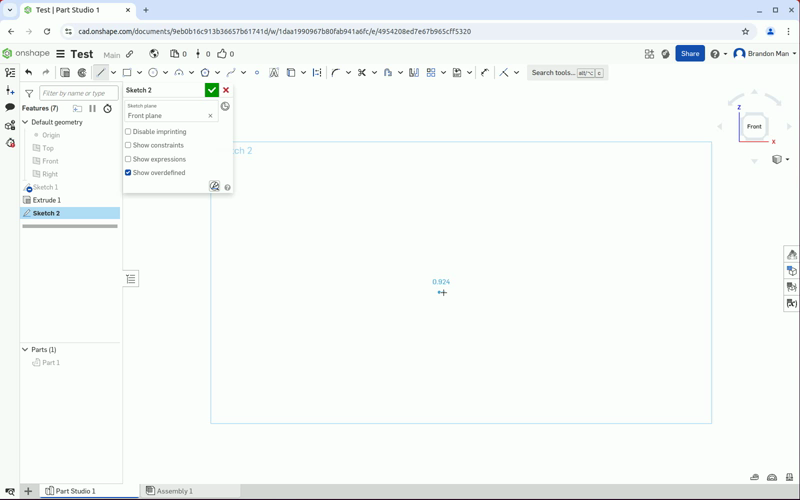
scroll(6)
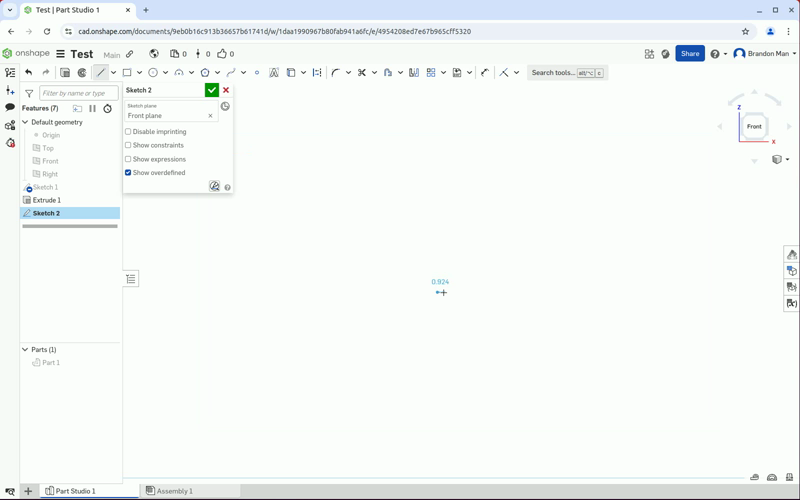
scroll(6)
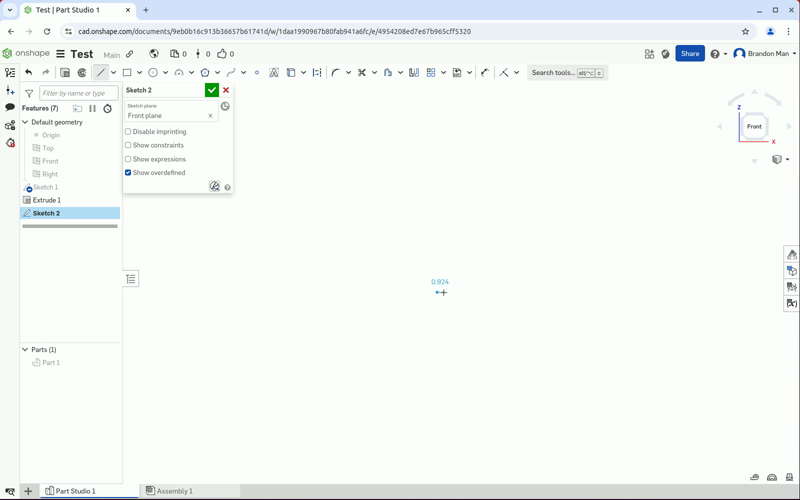
scroll(6)
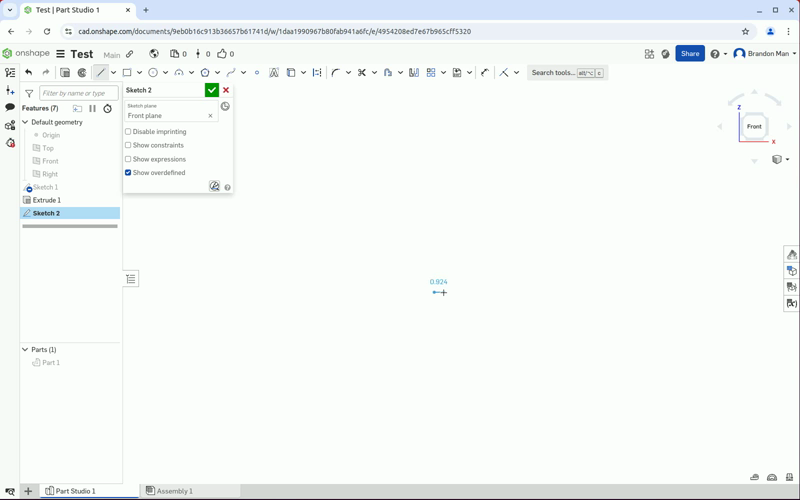
scroll(6)
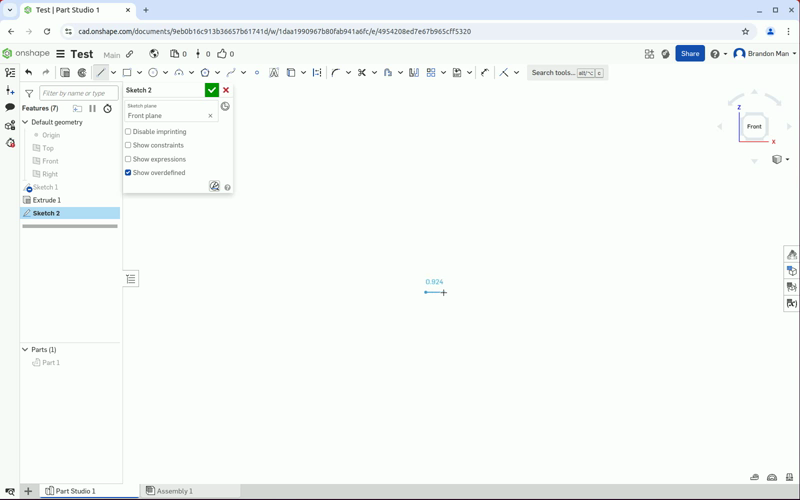
scroll(6)
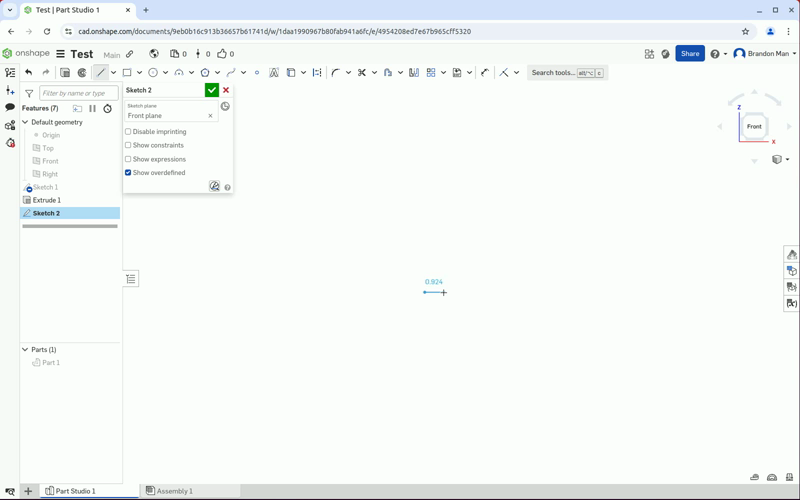
scroll(6)
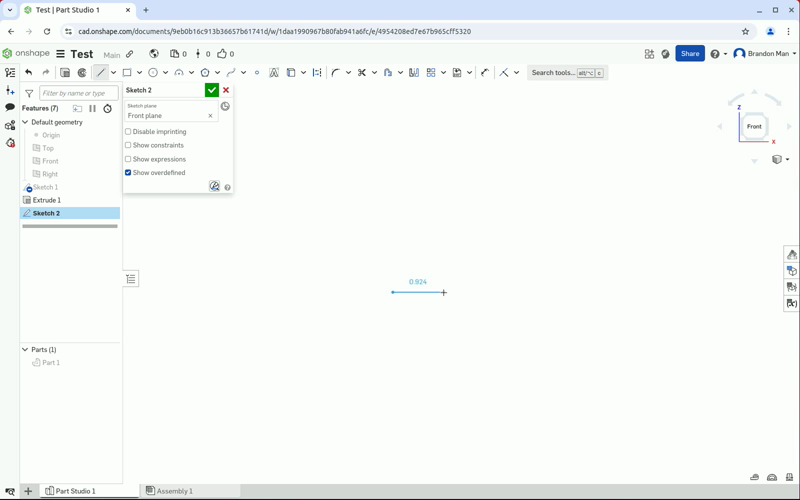
click(443, 292)
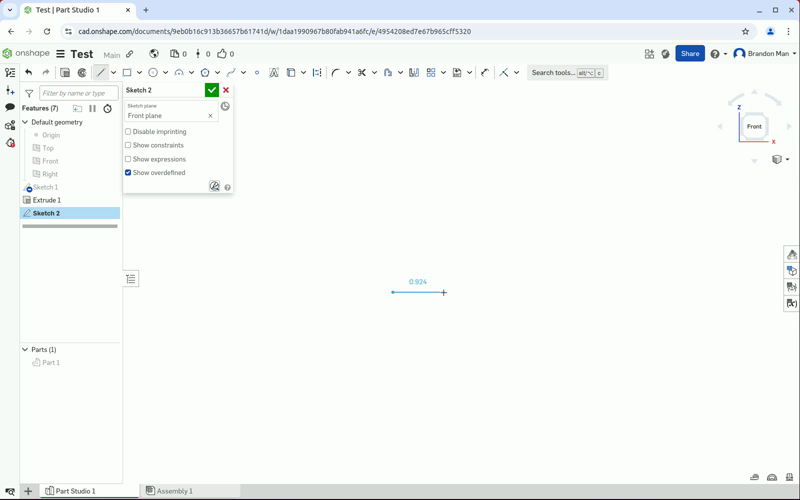
scroll(-6)
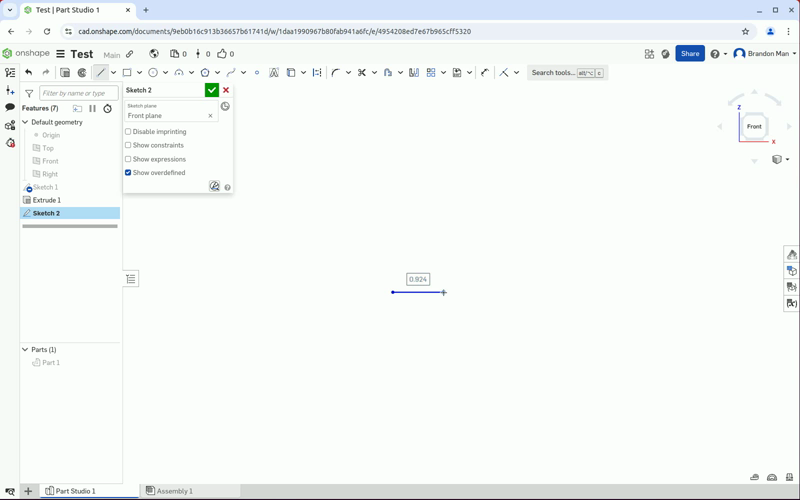
scroll(-6)
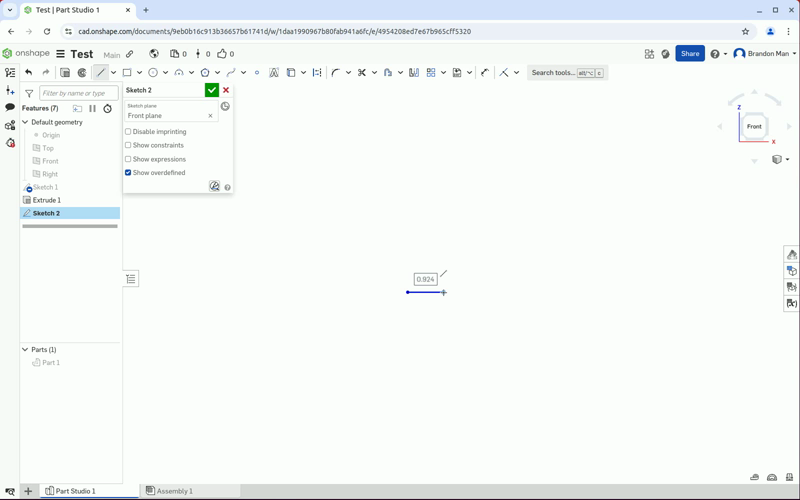
scroll(-6)
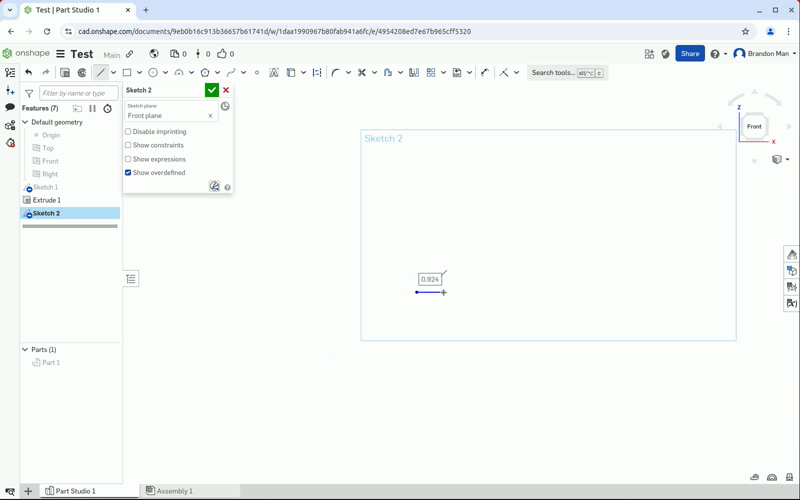
scroll(-6)
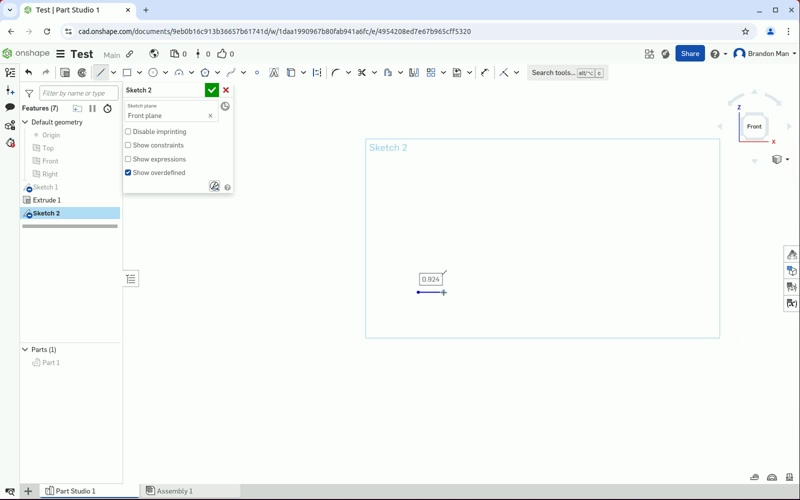
scroll(-6)
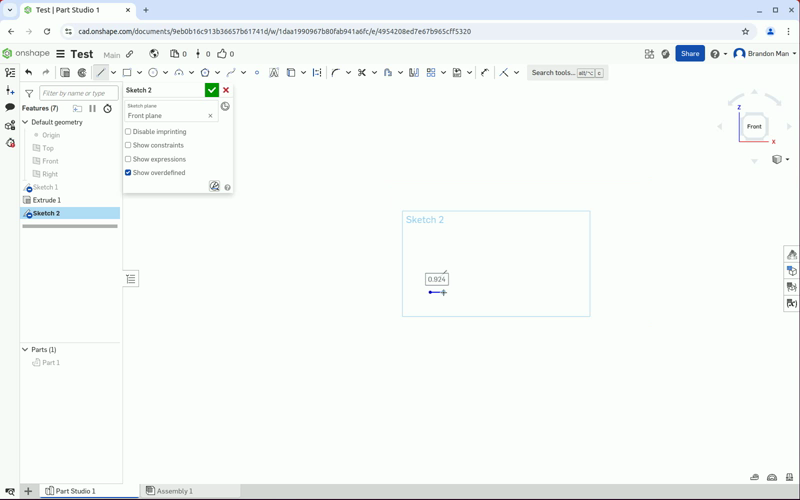
scroll(-6)
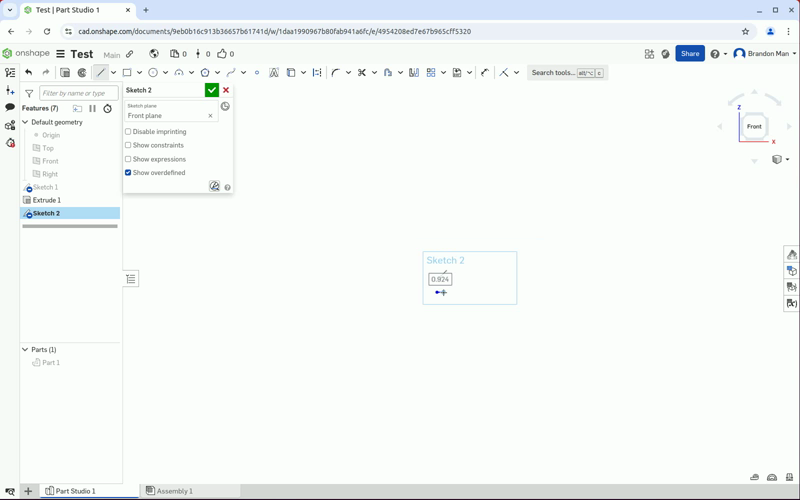
scroll(-6)
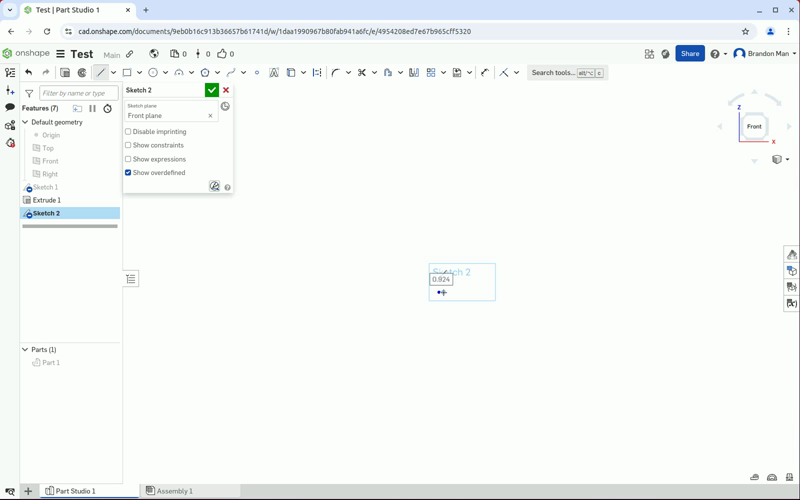
key_up(shift)
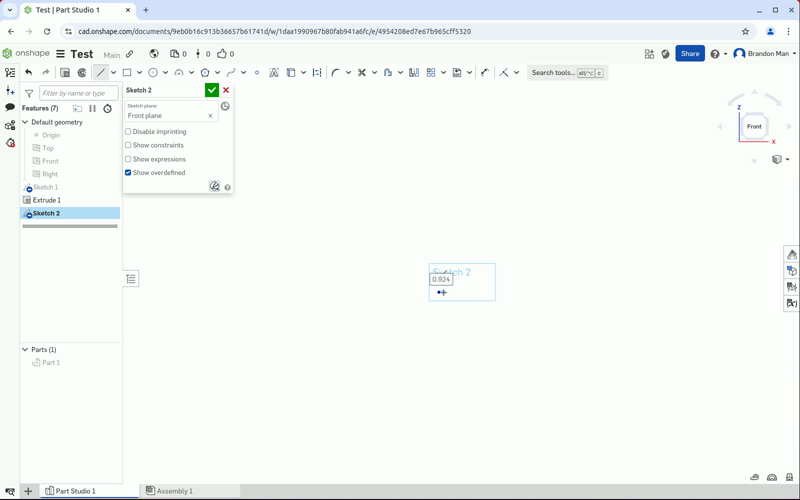
key_down(shift)
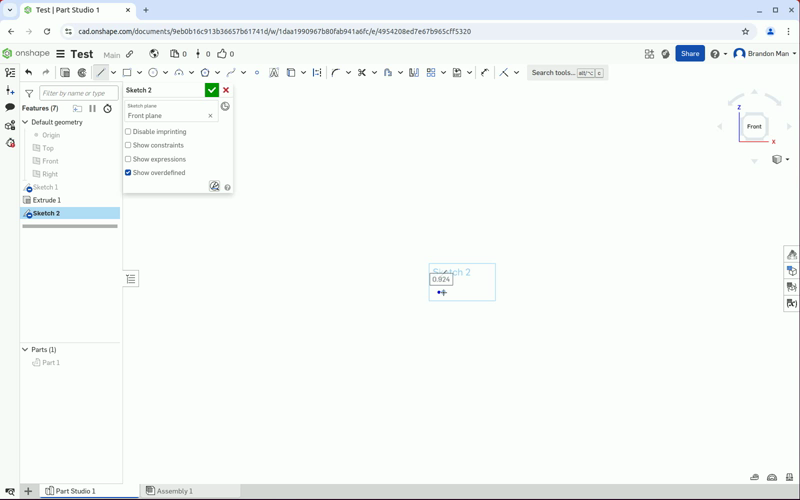
mouse_move(473, 292)
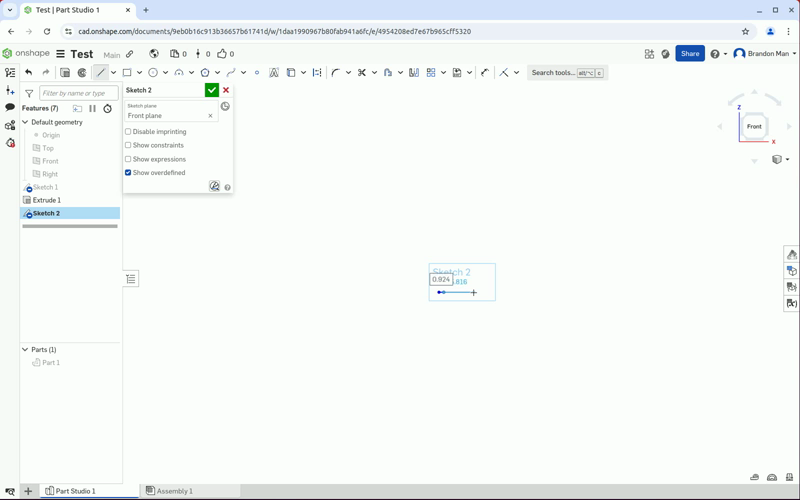
mouse_move(443, 272)
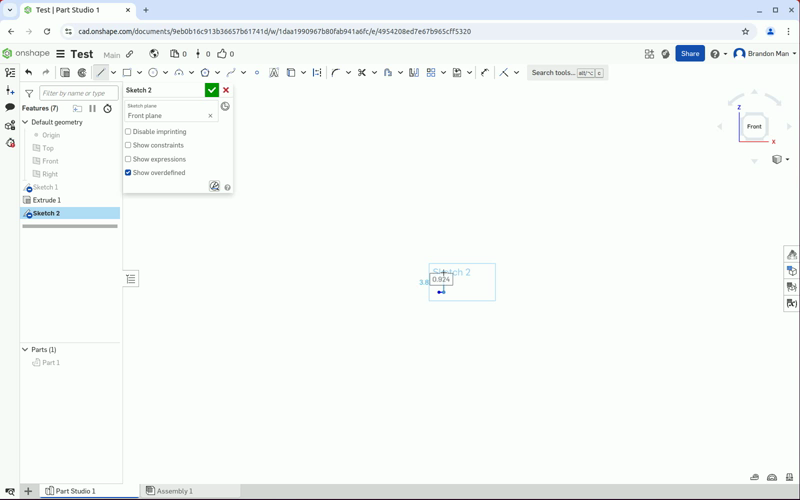
click(443, 272)
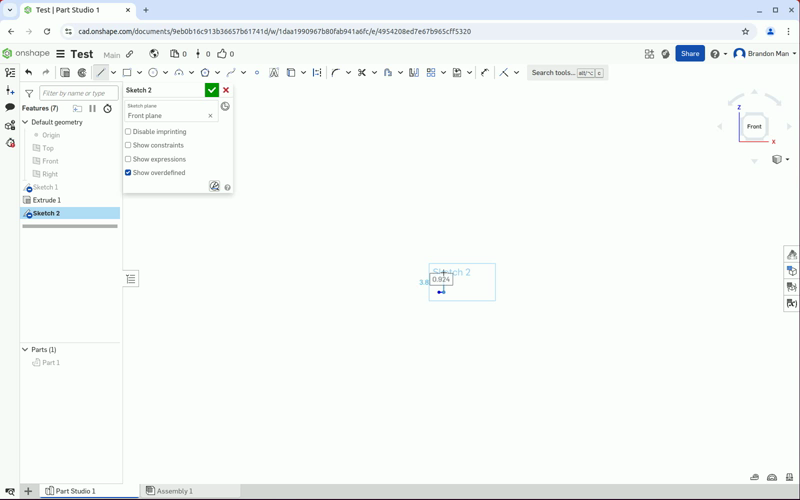
key_up(shift)
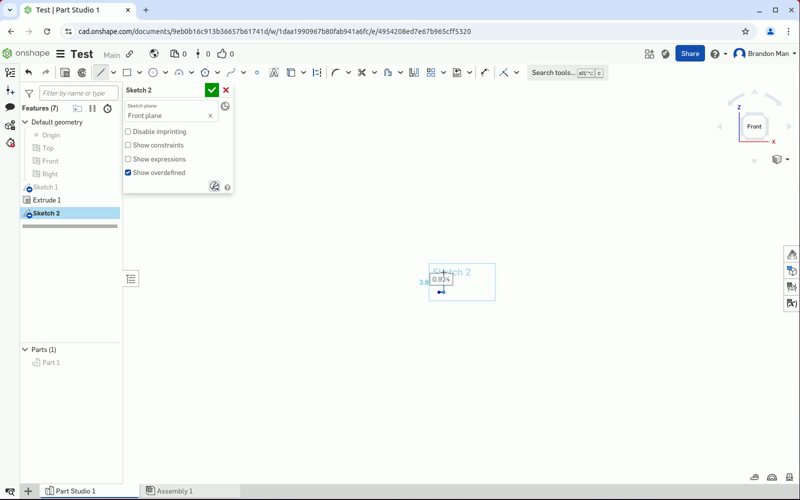
key_down(shift)
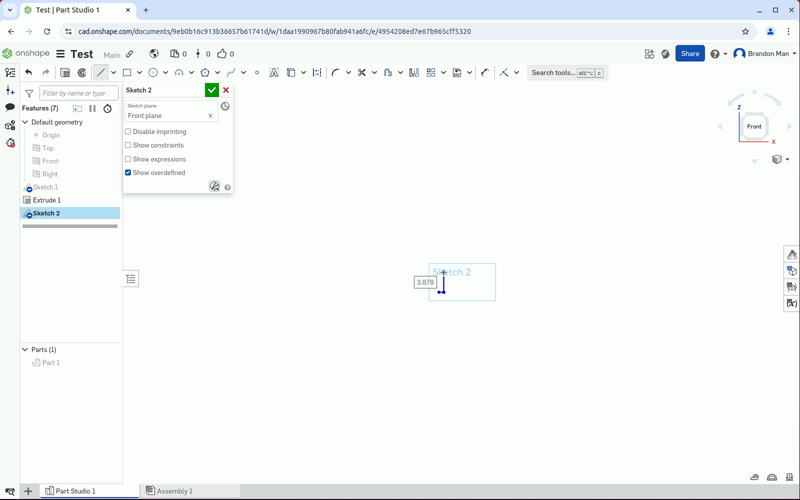
mouse_move(473, 272)
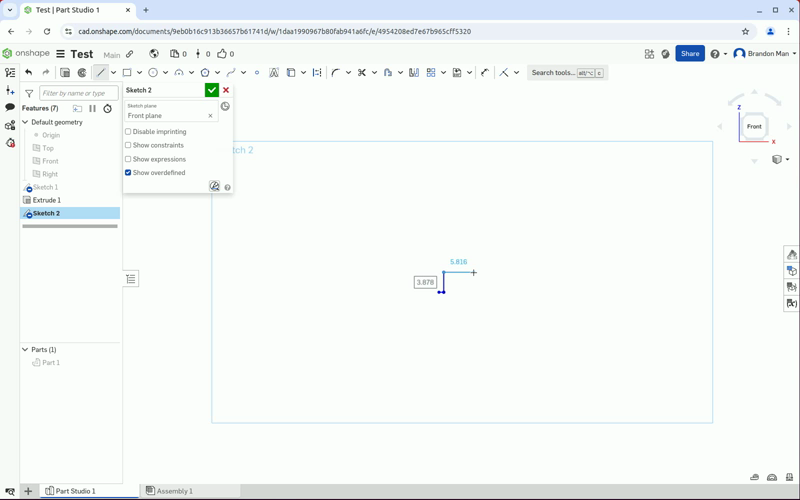
mouse_move(439, 272)
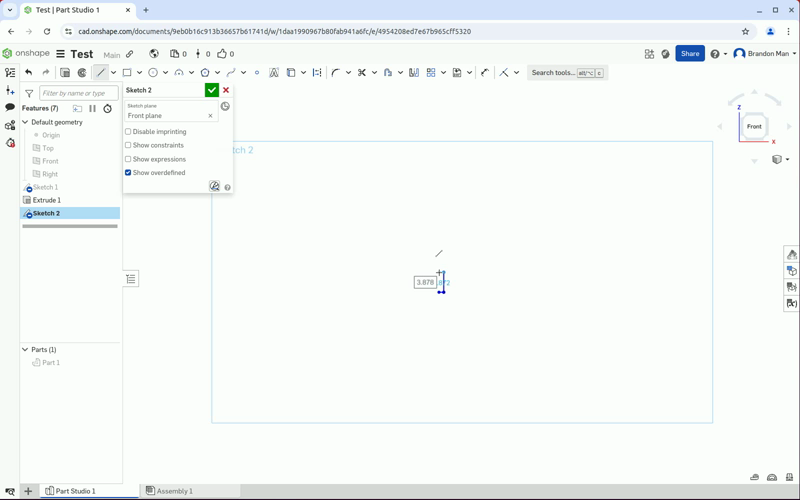
scroll(6)
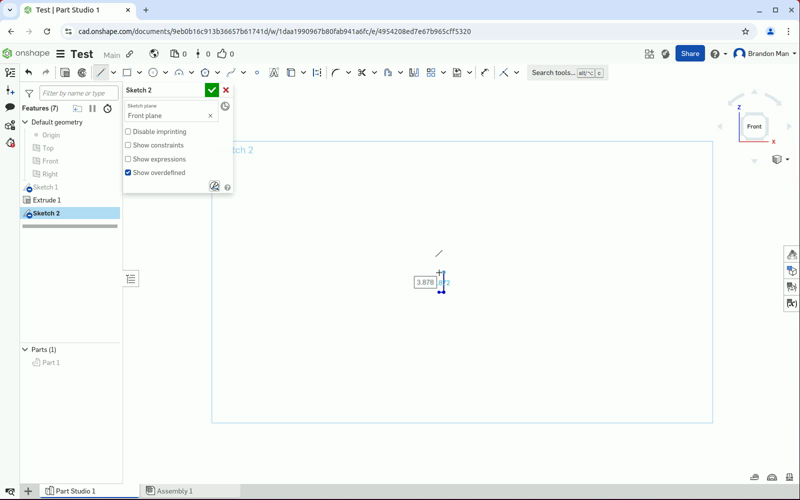
scroll(6)
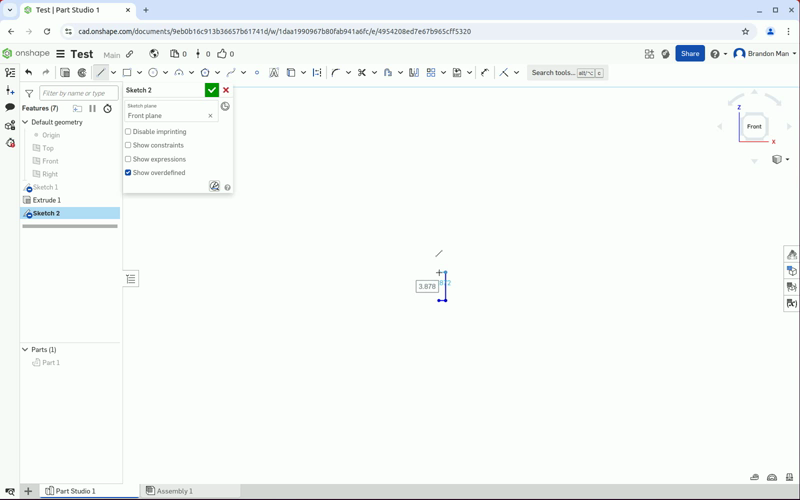
scroll(6)
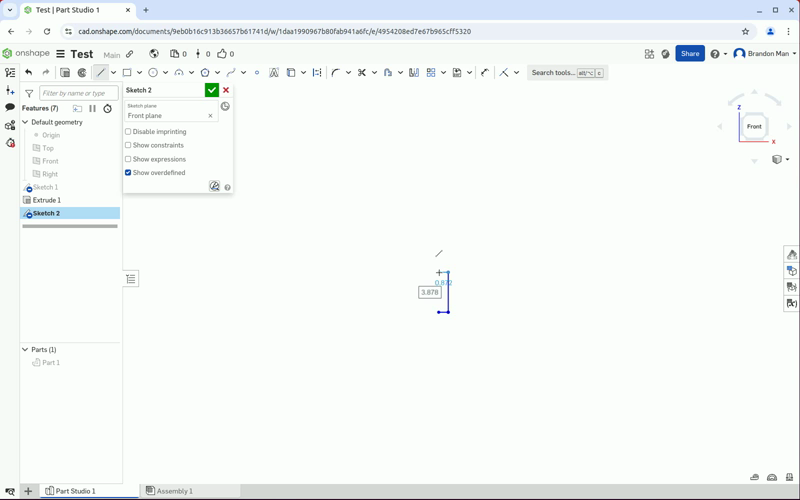
scroll(6)
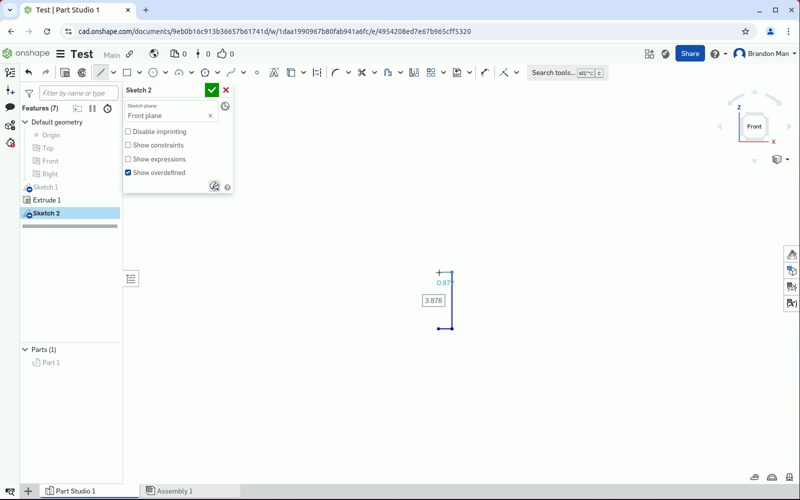
scroll(6)
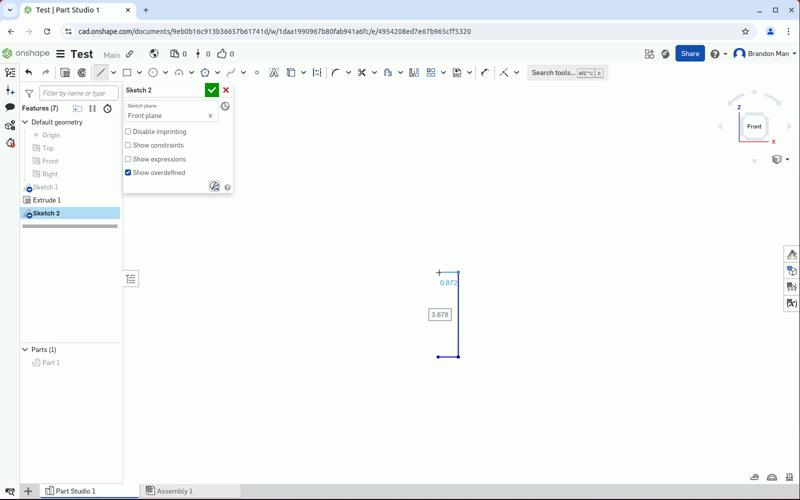
scroll(6)
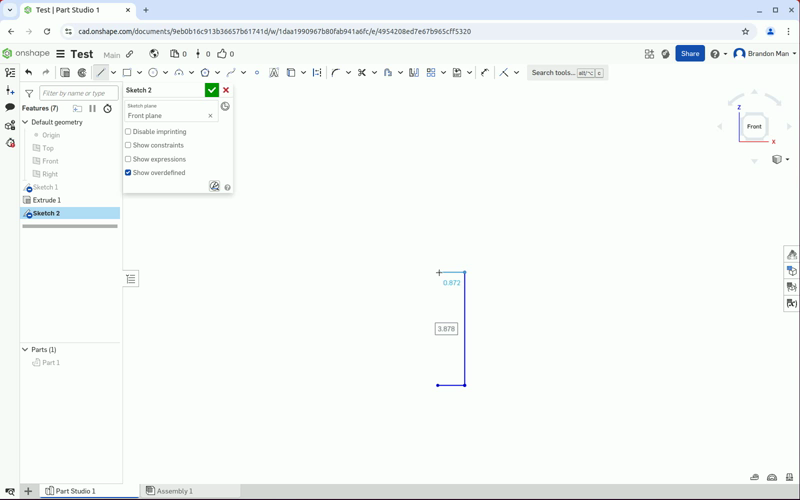
scroll(6)
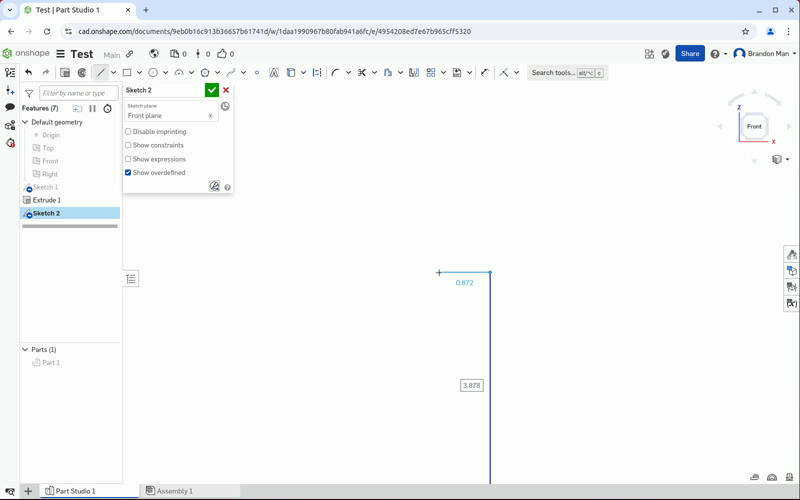
click(439, 272)
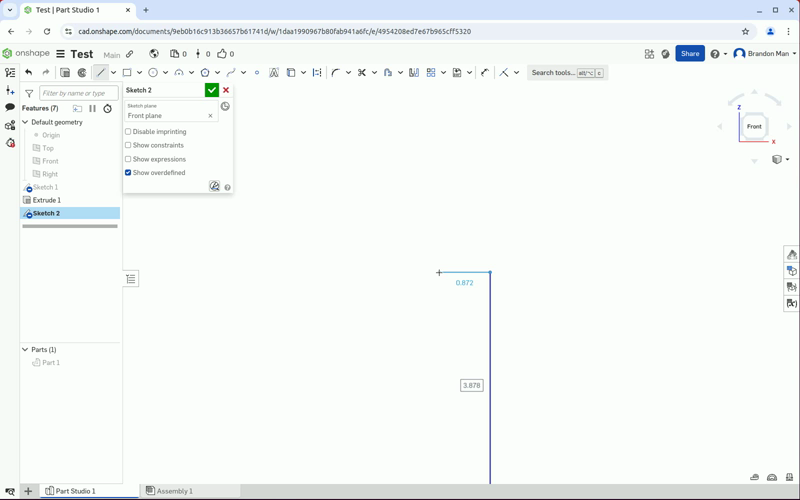
scroll(-6)
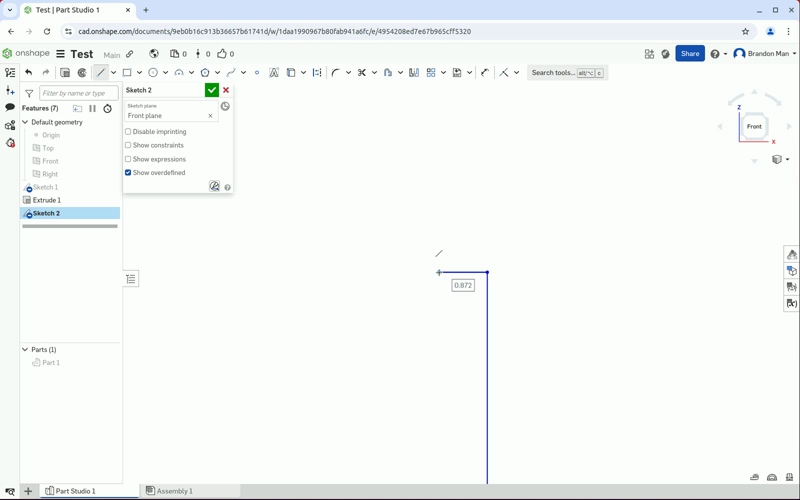
scroll(-6)
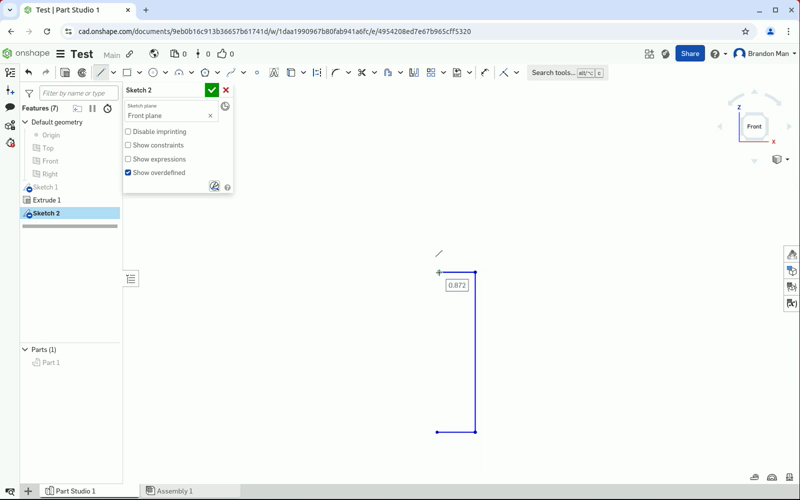
scroll(-6)
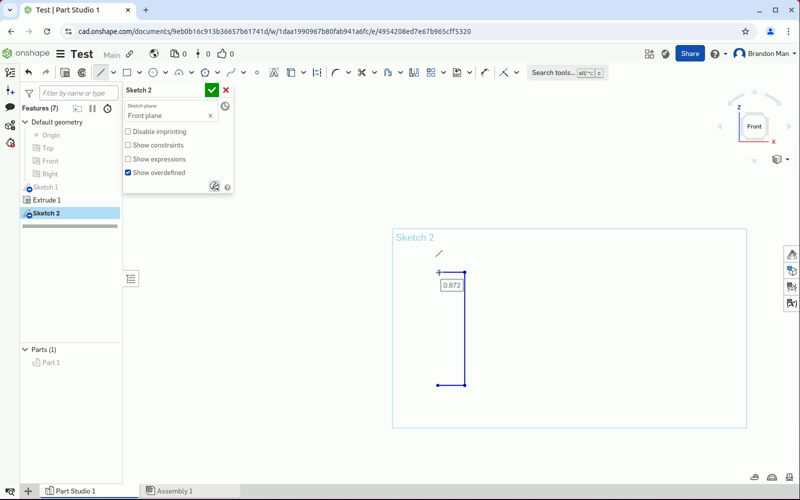
scroll(-6)
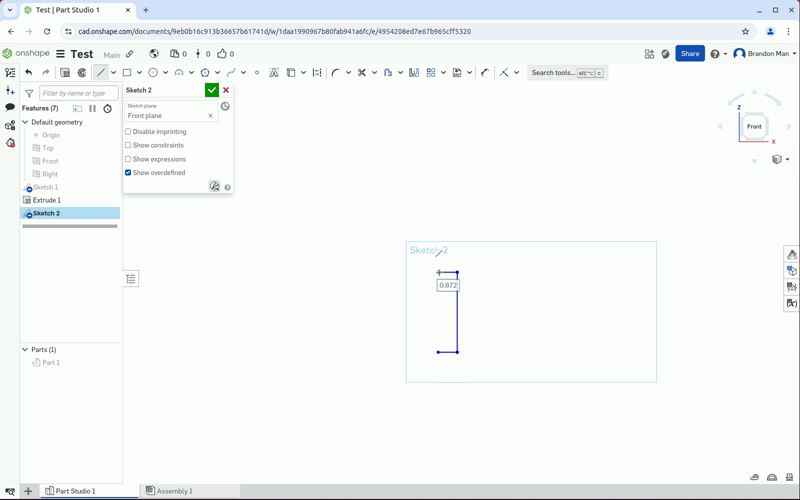
scroll(-6)
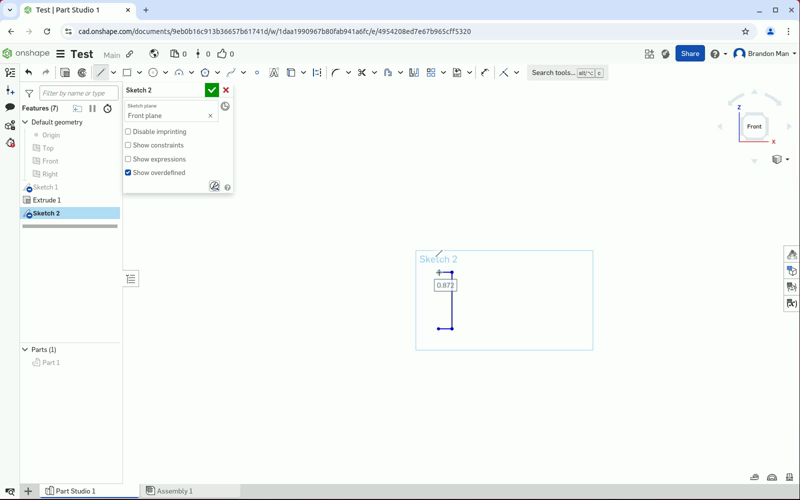
scroll(-6)
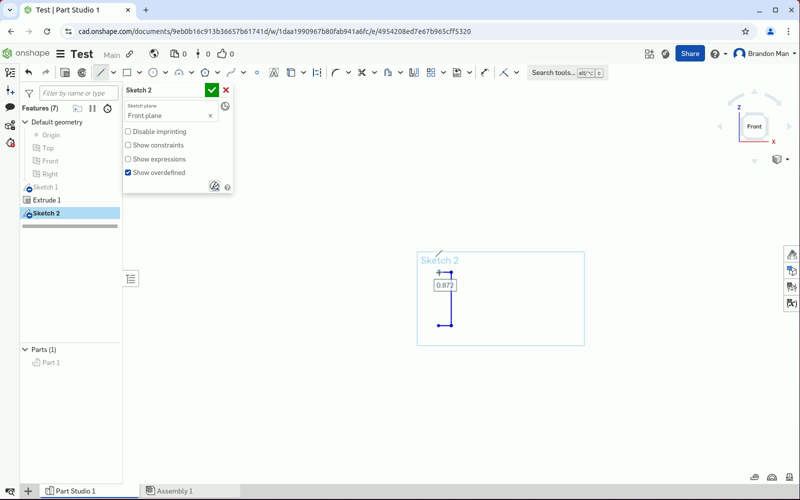
scroll(-6)
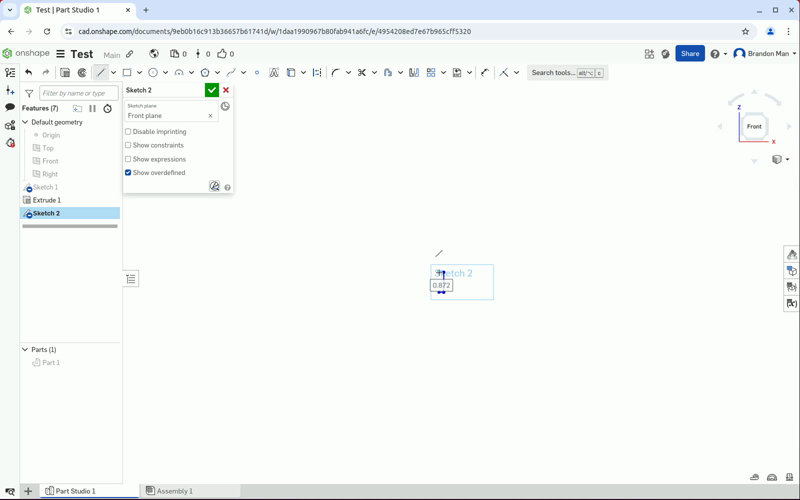
key_up(shift)
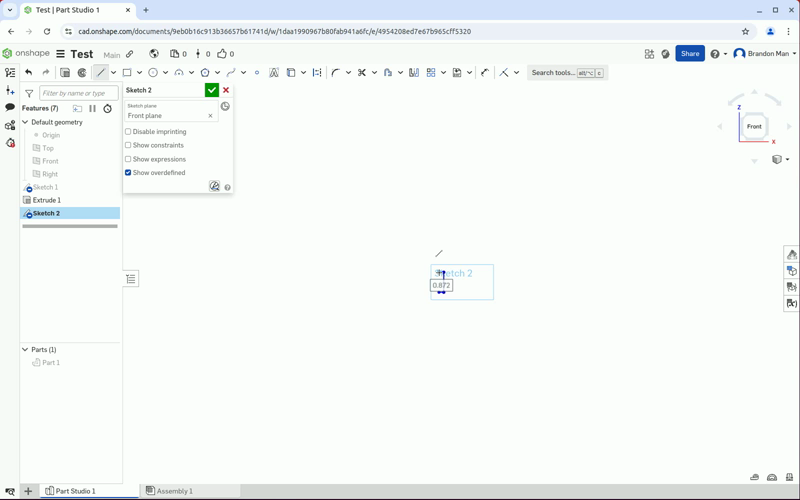
mouse_move(469, 272)
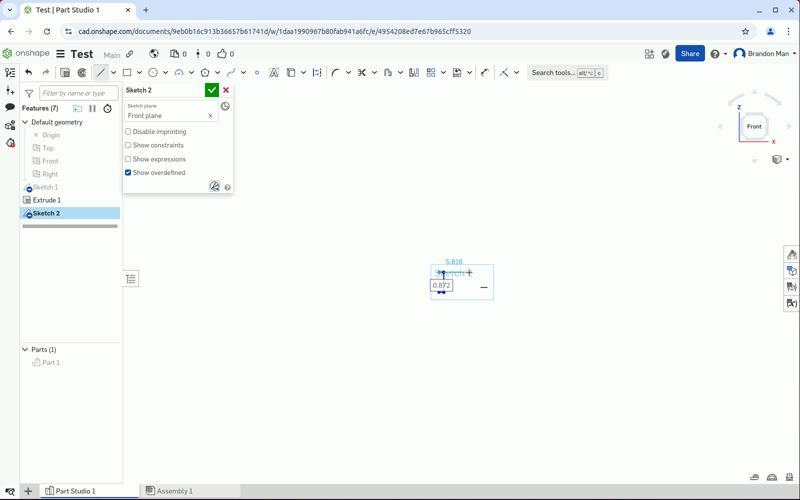
key_down(shift)
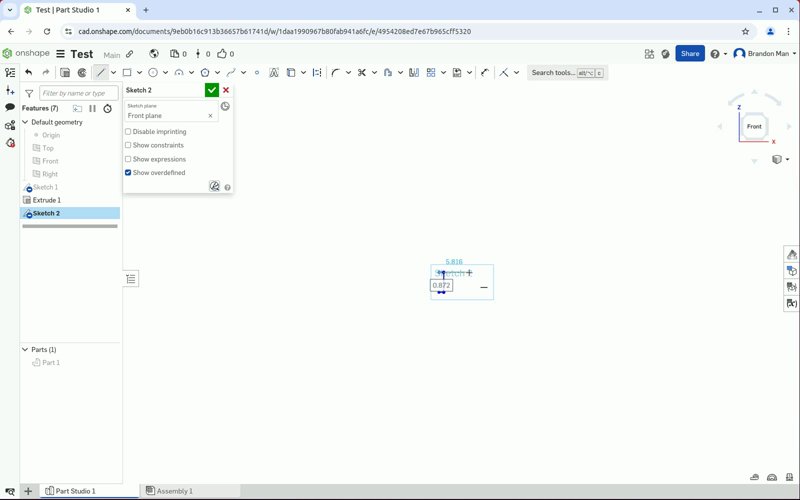
mouse_move(439, 292)
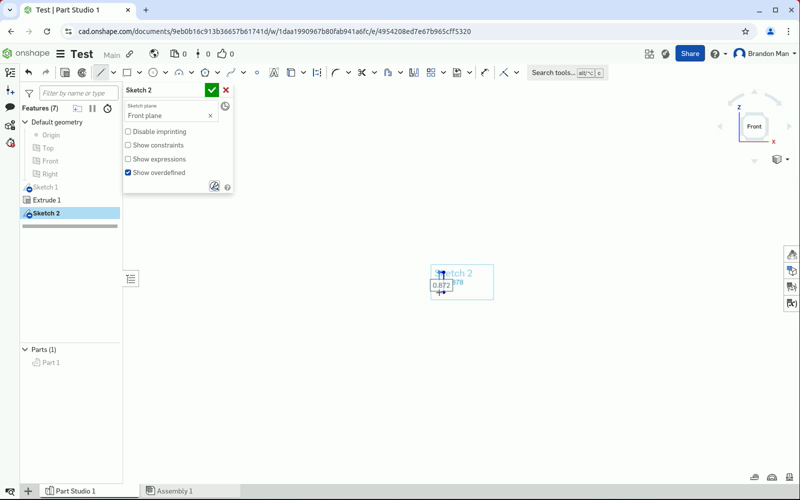
scroll(6)
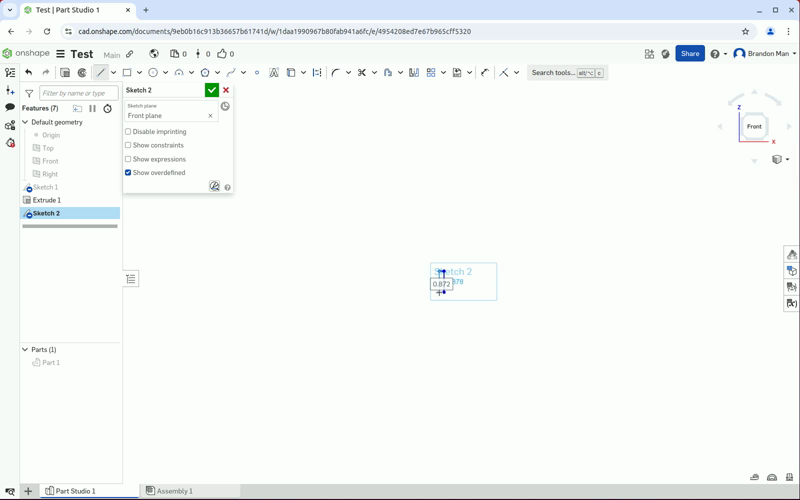
scroll(6)
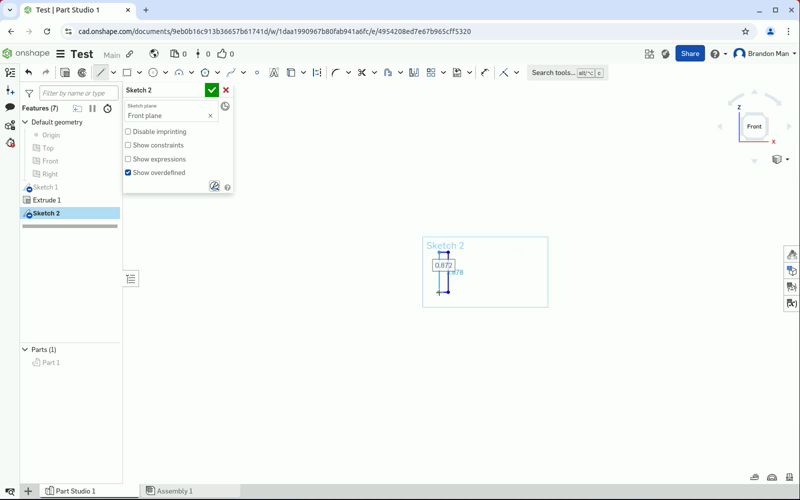
scroll(6)
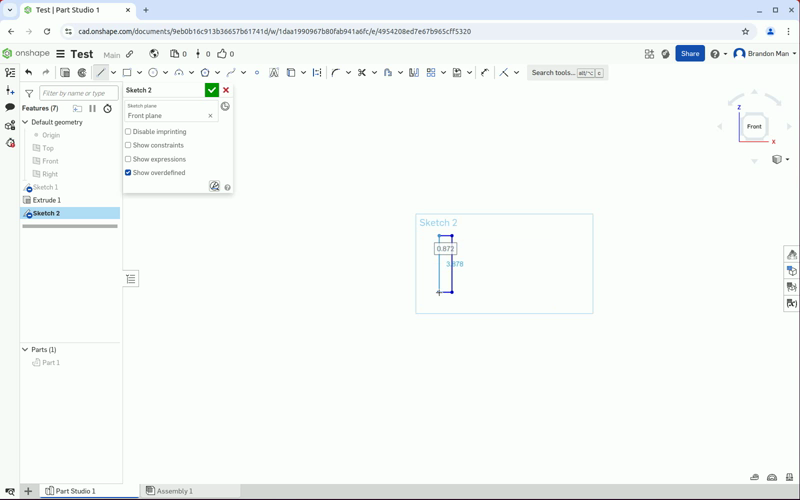
scroll(6)
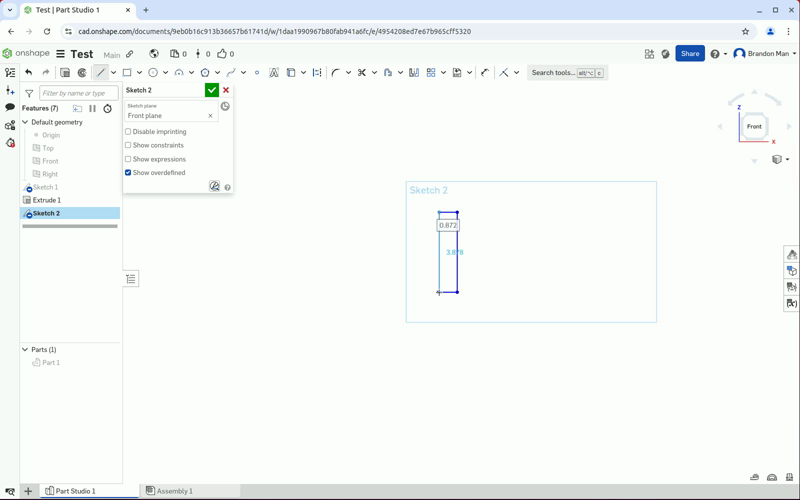
scroll(6)
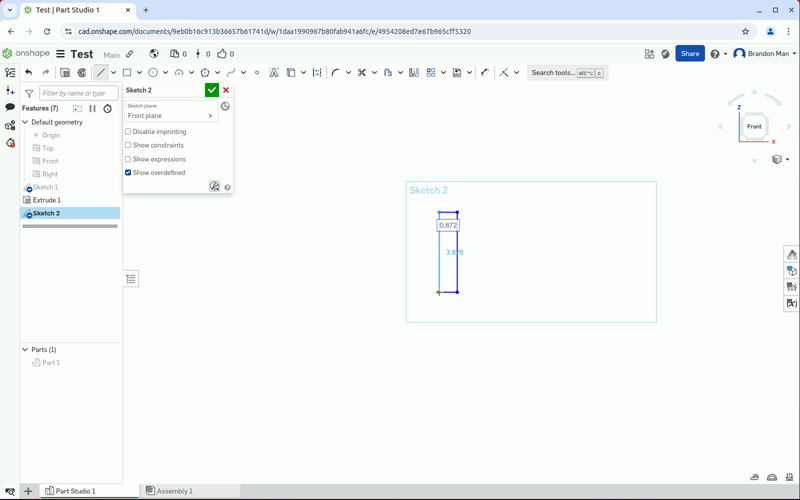
scroll(6)
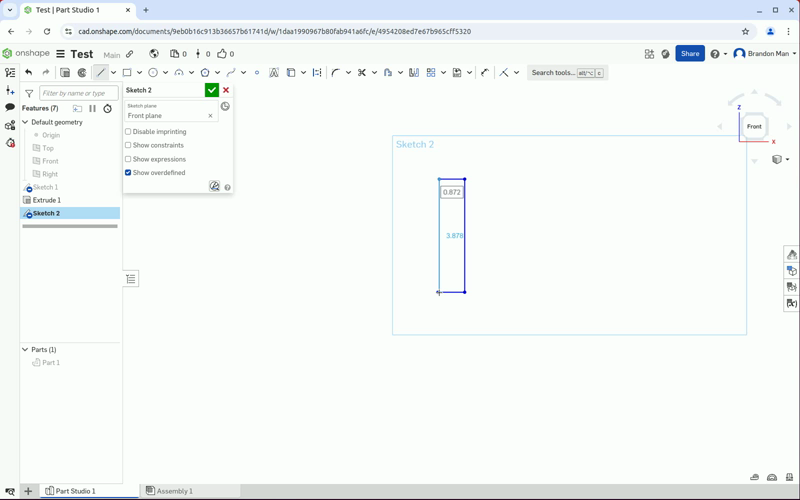
scroll(6)
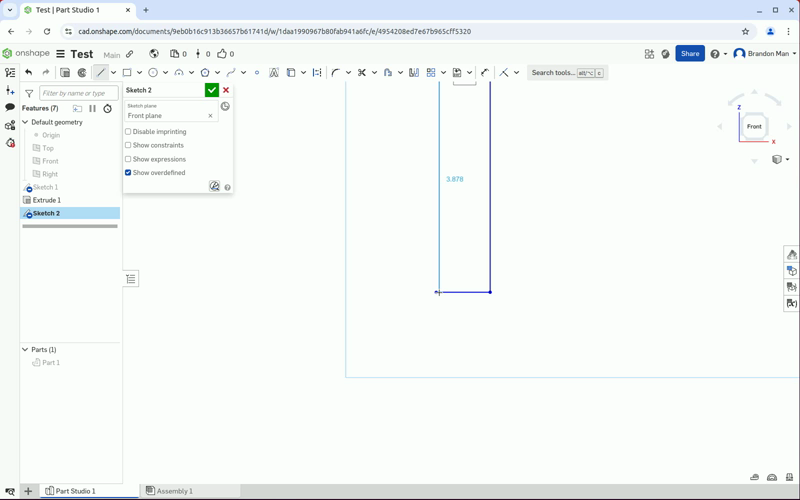
key_up(shift)
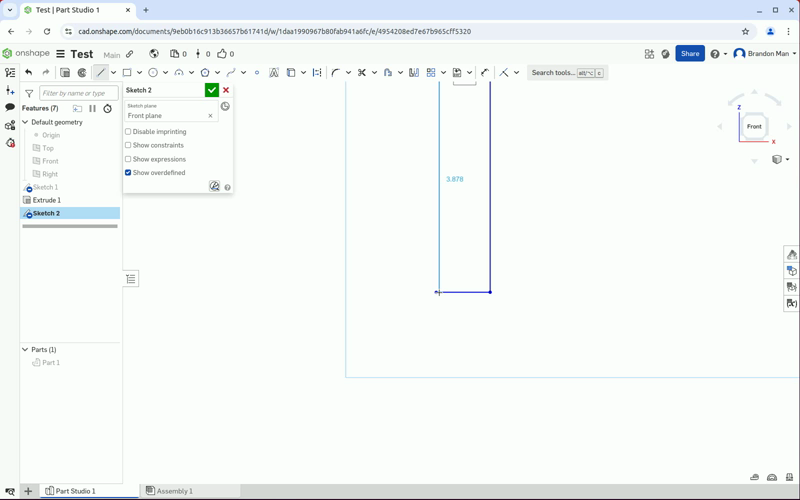
click(439, 292)
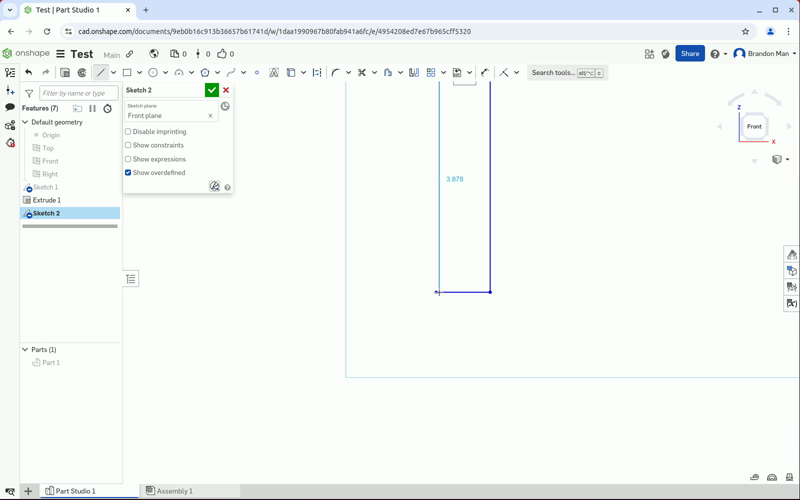
scroll(-6)
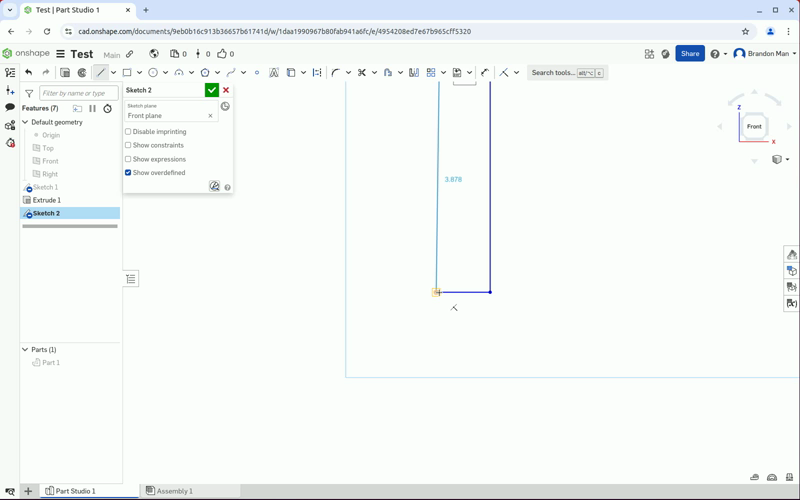
scroll(-6)
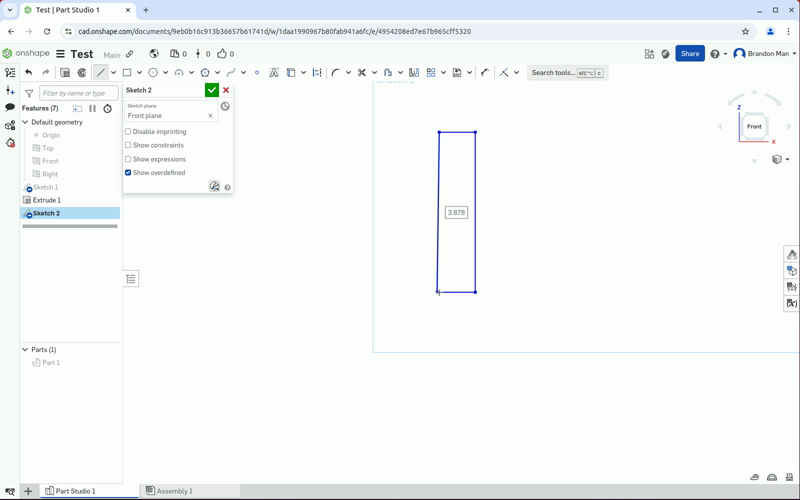
scroll(-6)
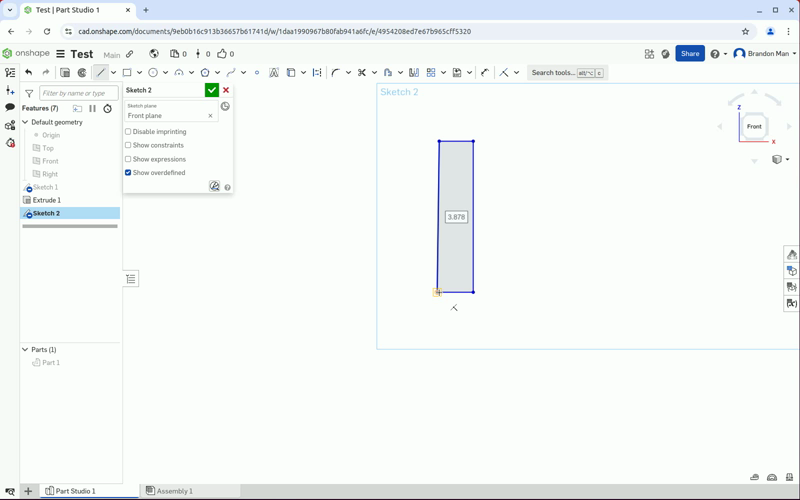
scroll(-6)
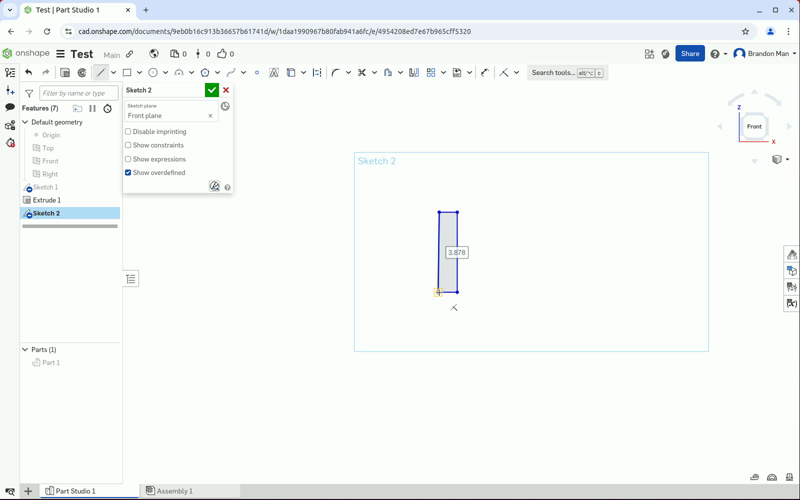
scroll(-6)
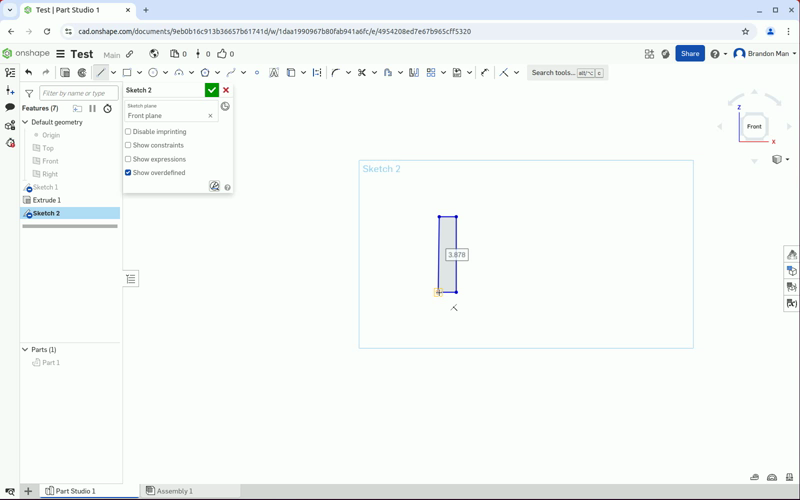
scroll(-6)
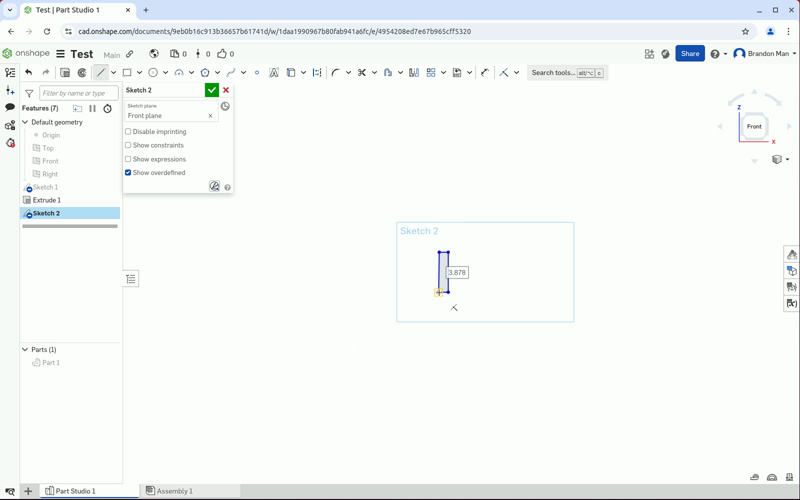
scroll(-6)
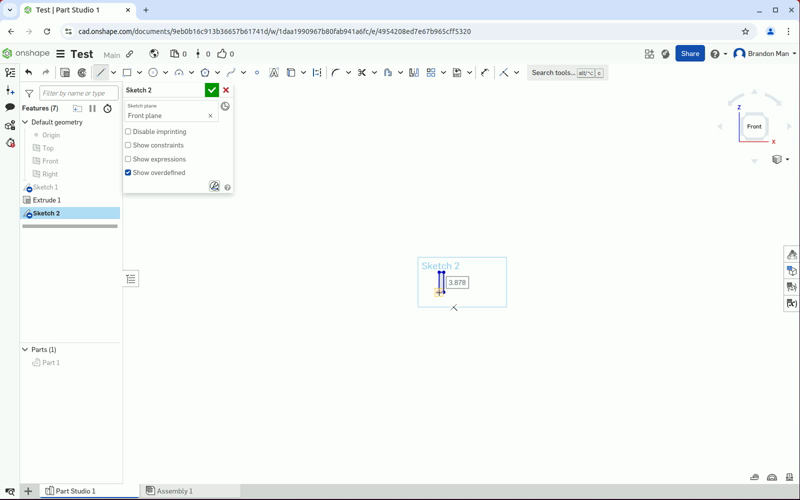
key(esc)
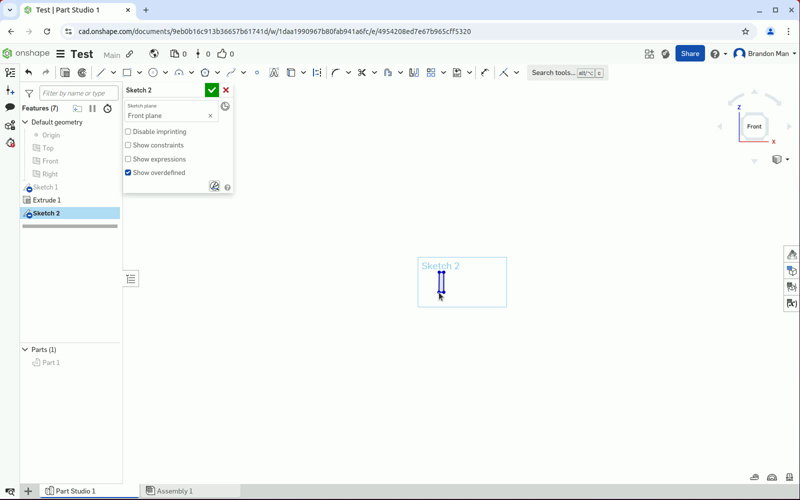
mouse_move(443, 279)
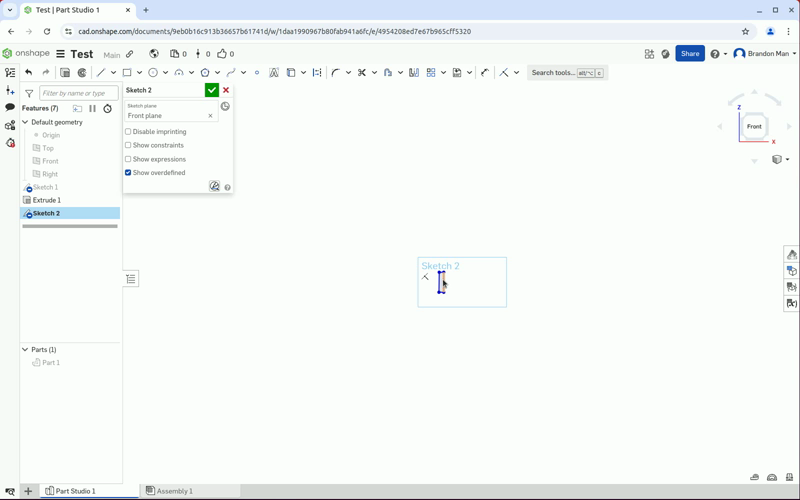
scroll(6)
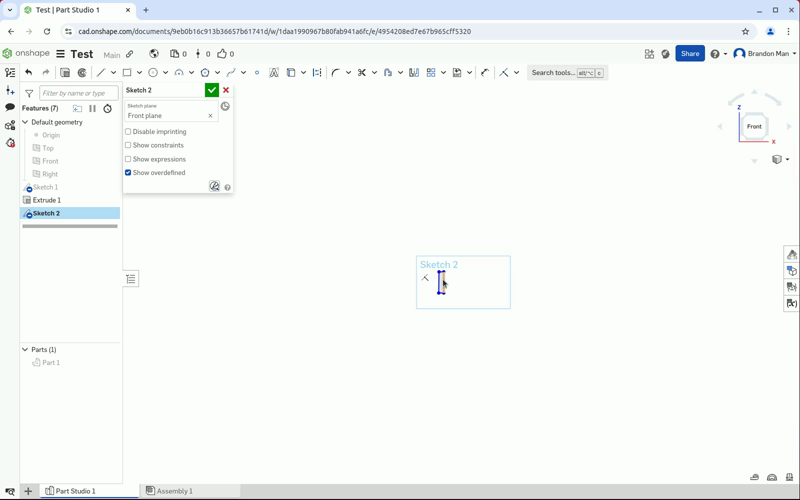
scroll(6)
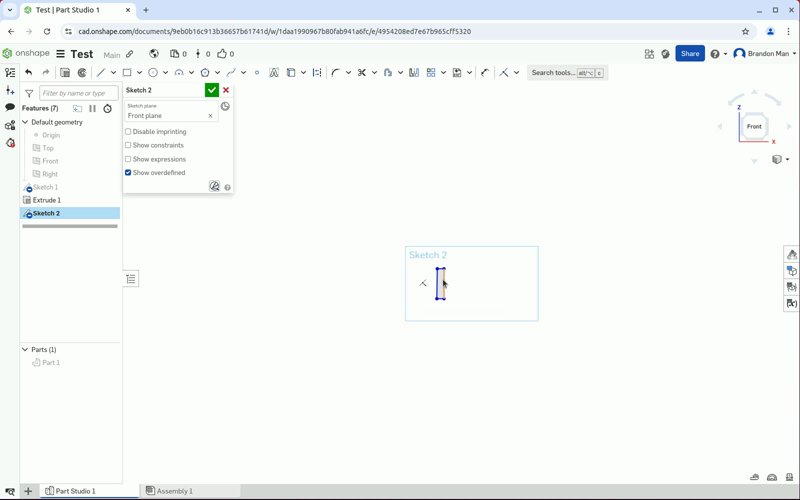
scroll(6)
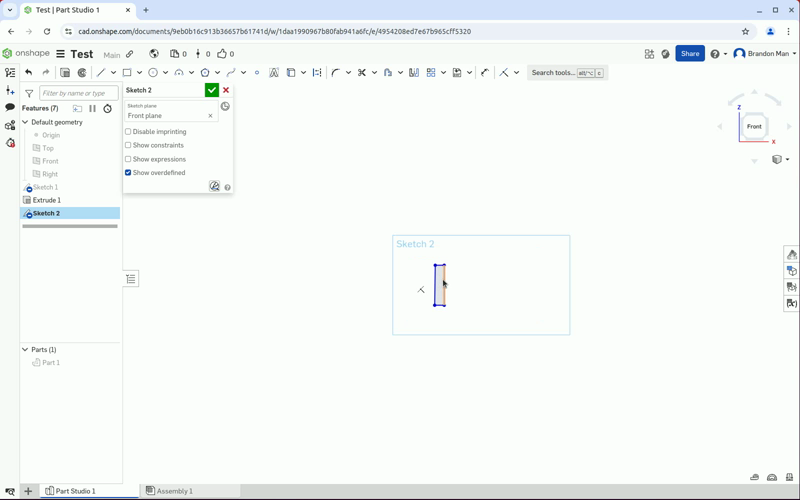
scroll(6)
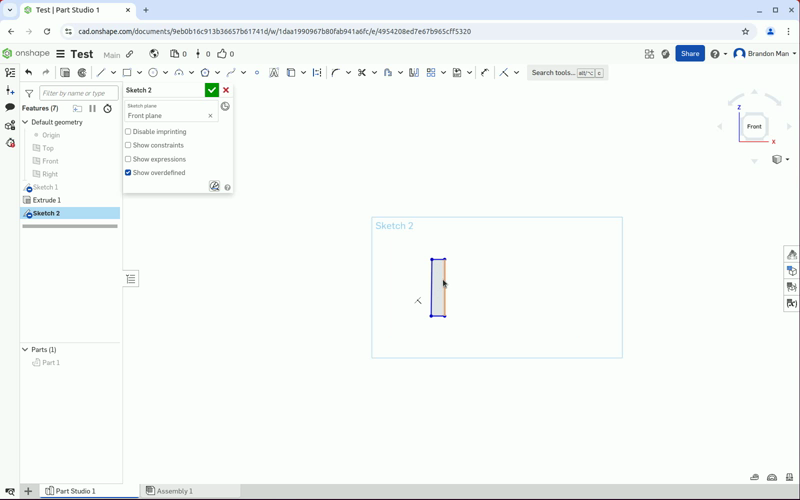
scroll(6)
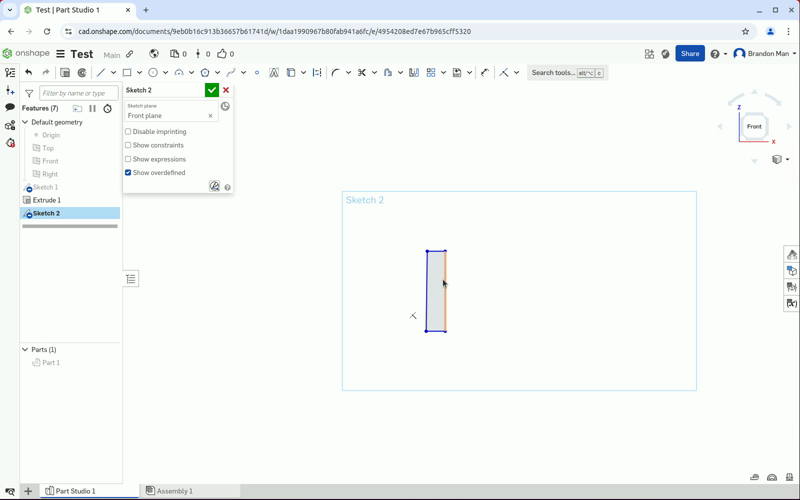
scroll(6)
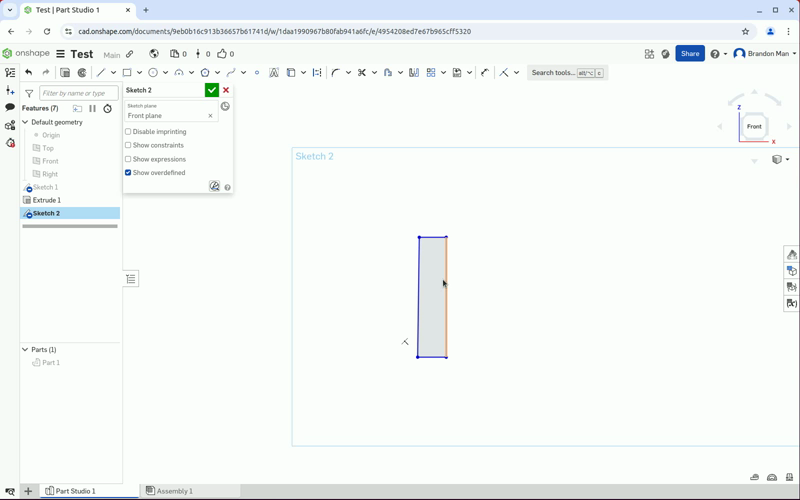
scroll(6)
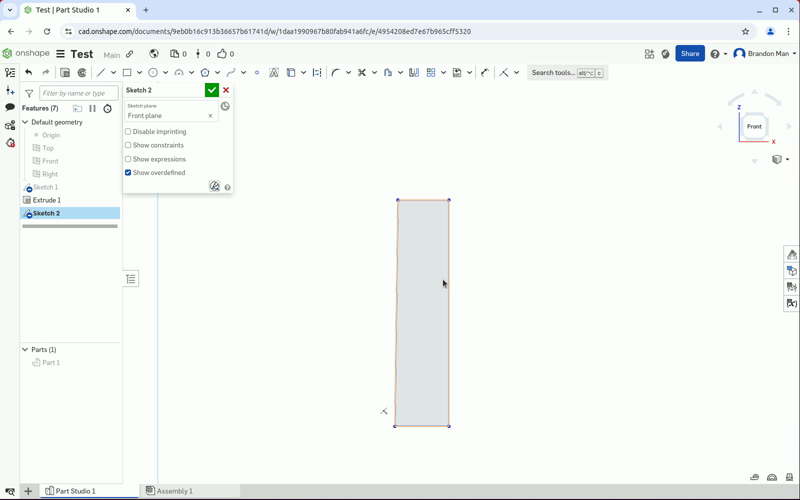
click(443, 279)
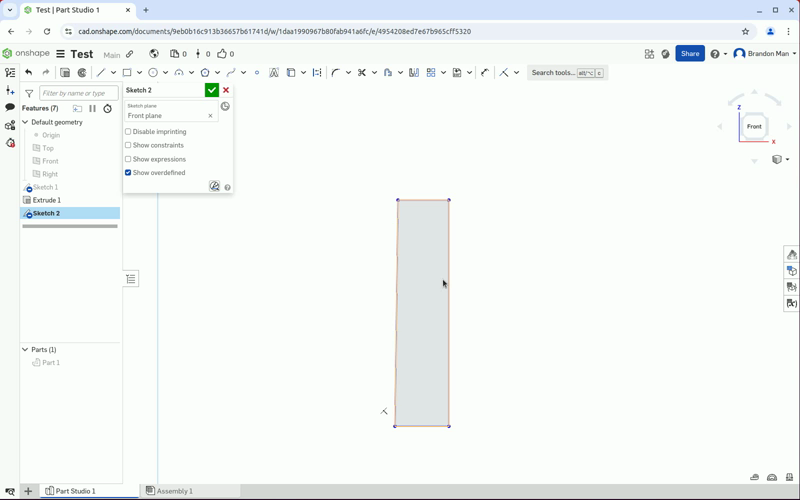
scroll(-6)
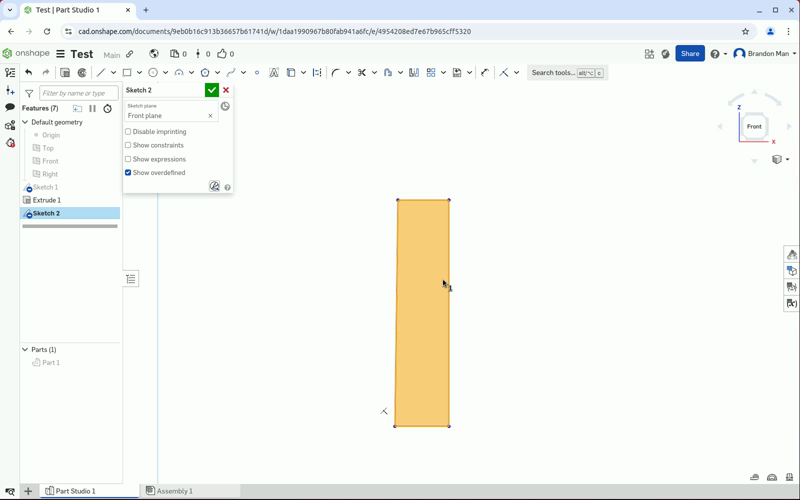
scroll(-6)
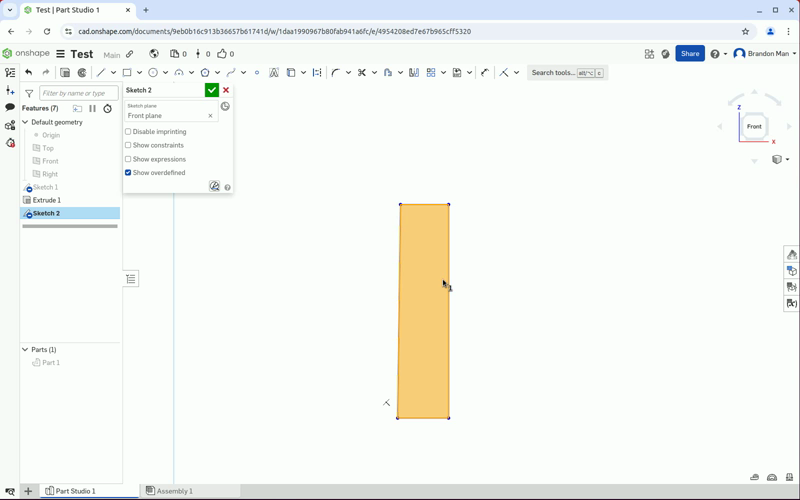
scroll(-6)
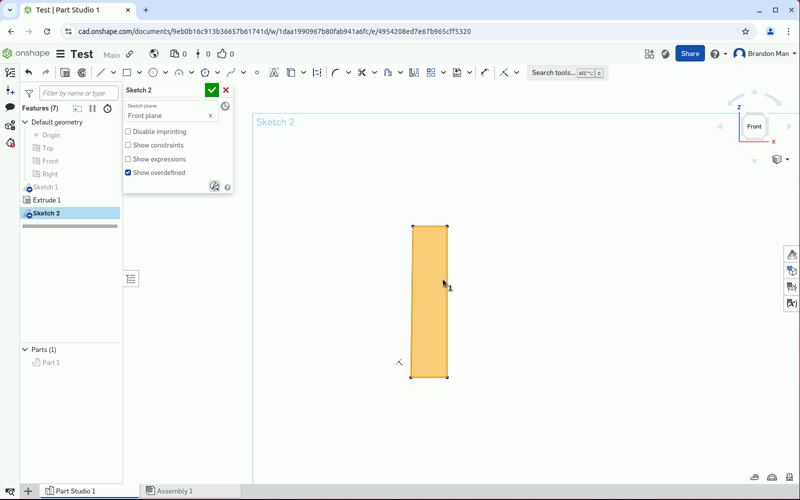
scroll(-6)
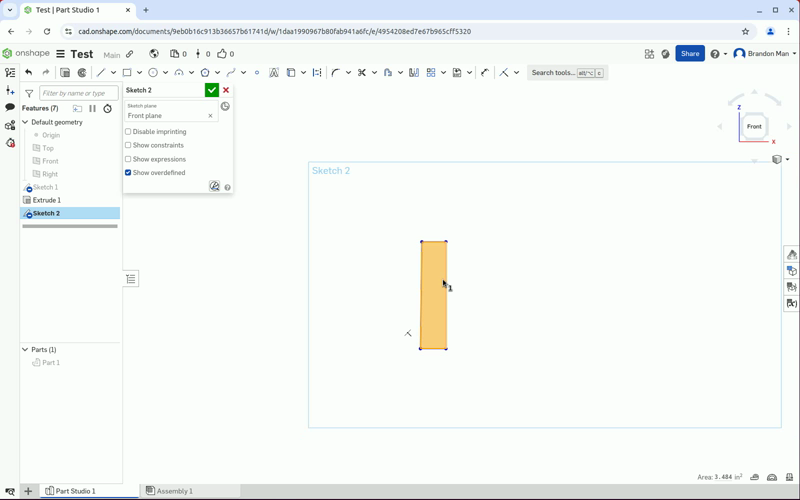
scroll(-6)
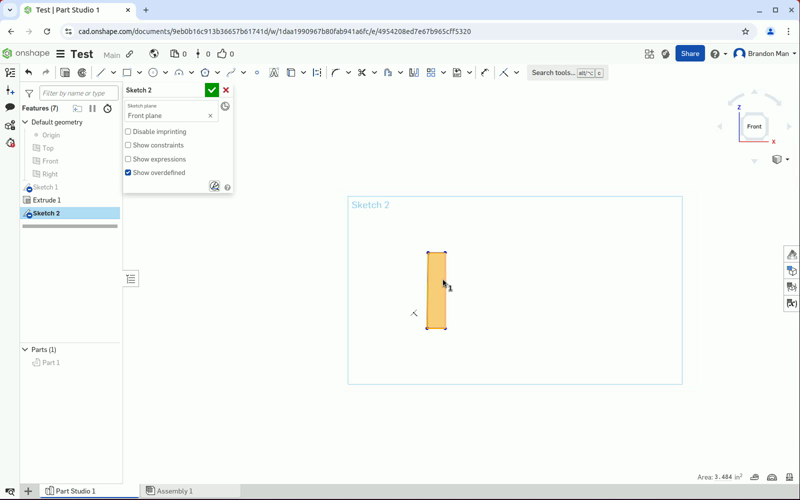
scroll(-6)
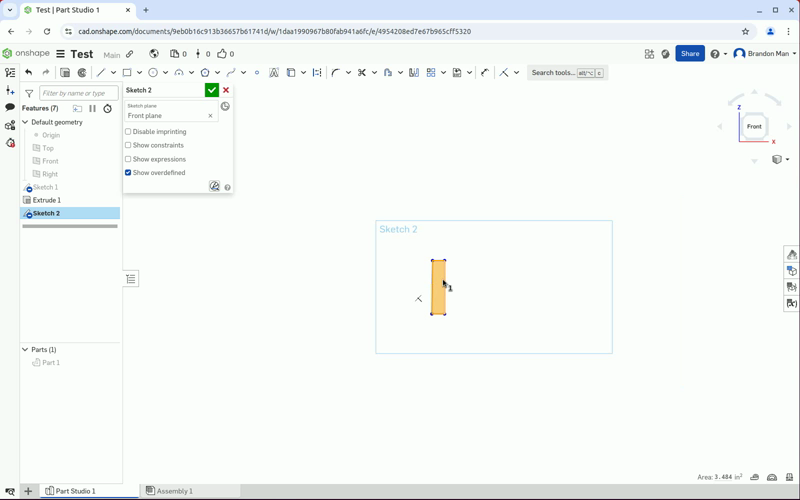
scroll(-6)
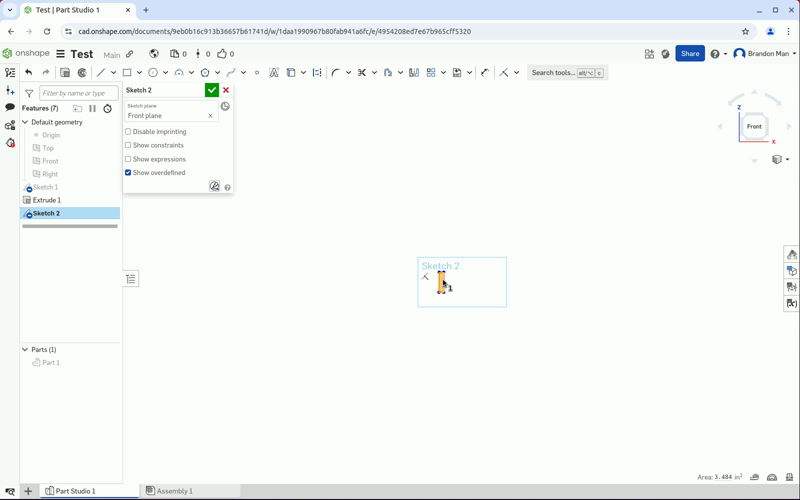
mouse_move(73, 352)
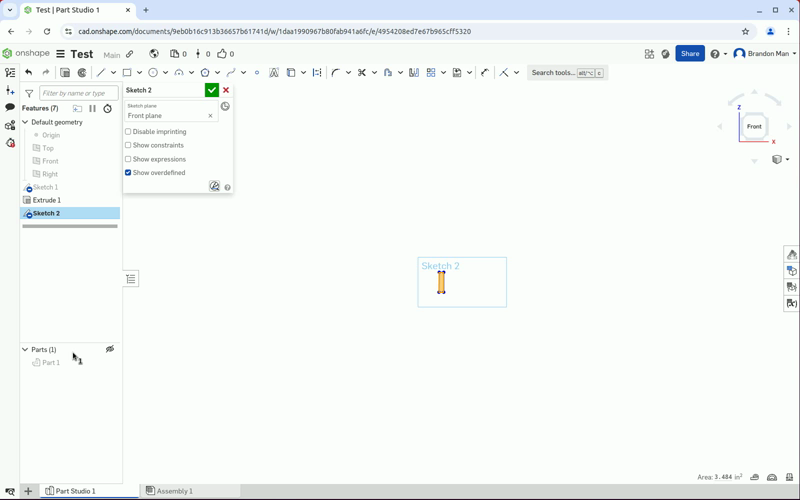
key(shift+y)
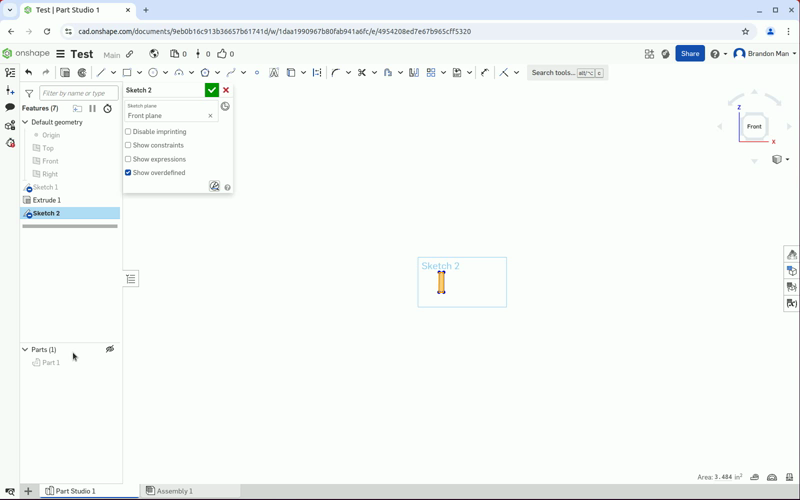
key(shift+e)
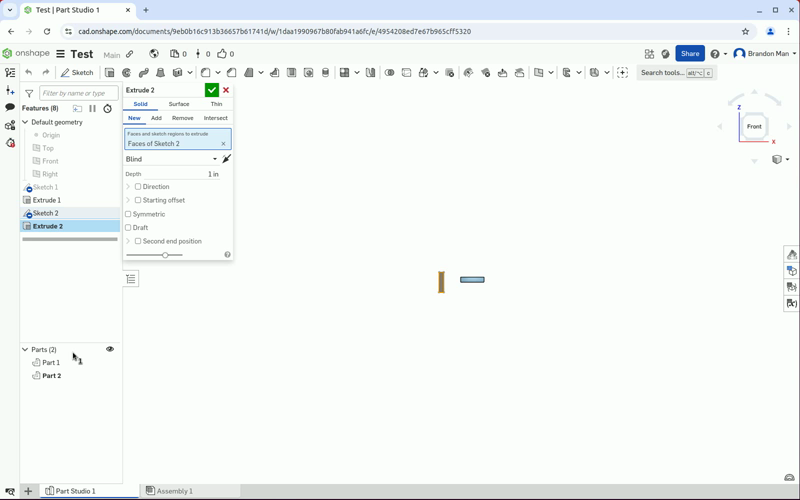
mouse_move(143, 106)
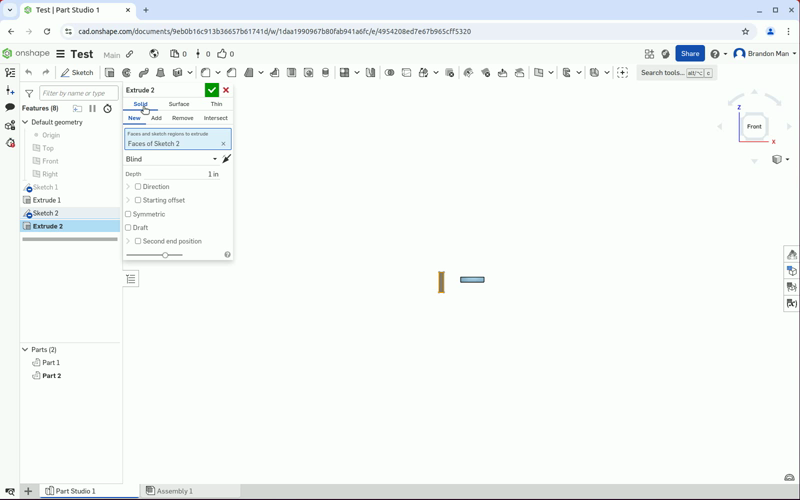
click(143, 106)
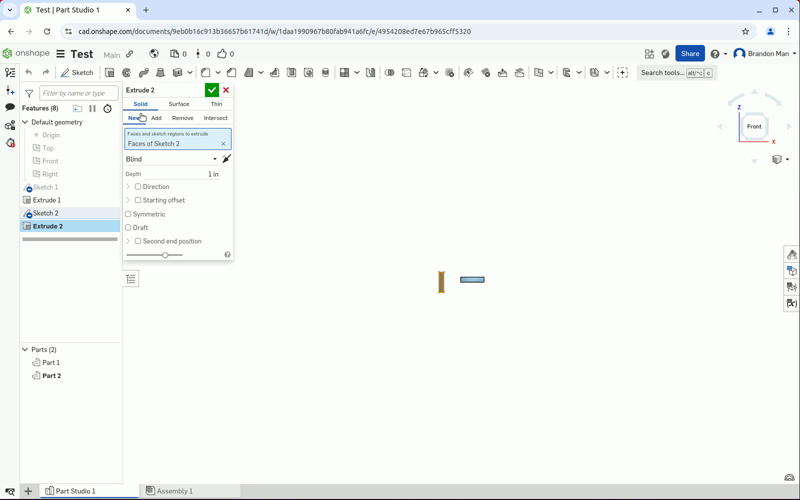
mouse_move(137, 120)
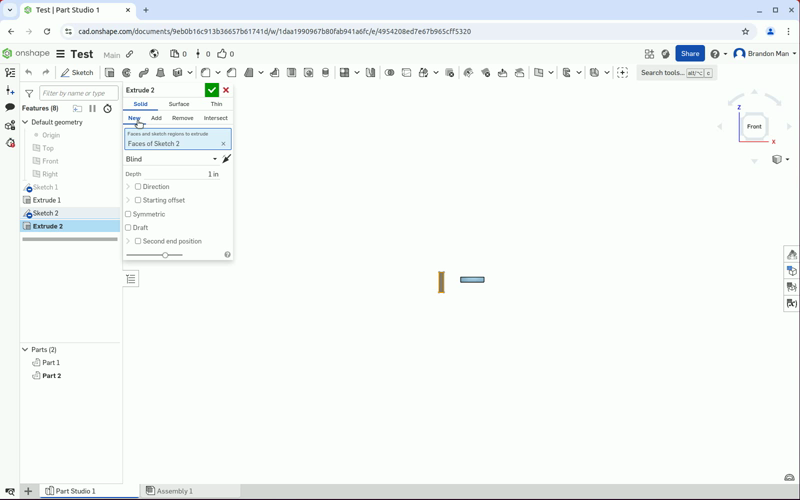
click(137, 120)
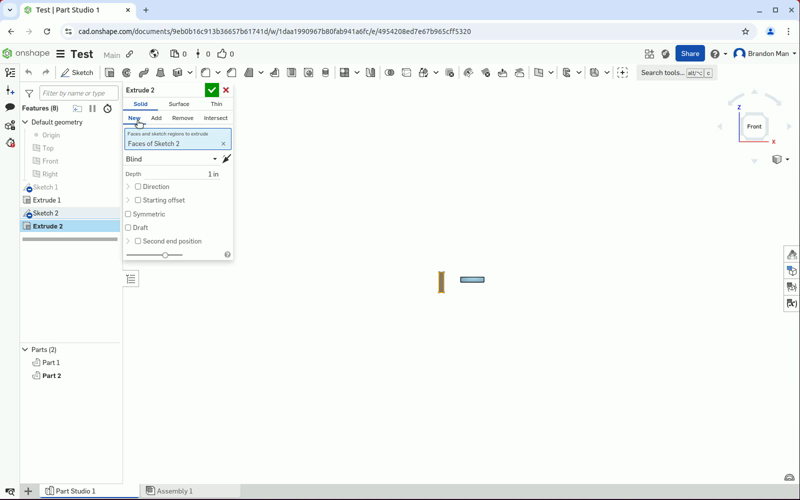
key(tab, 4)
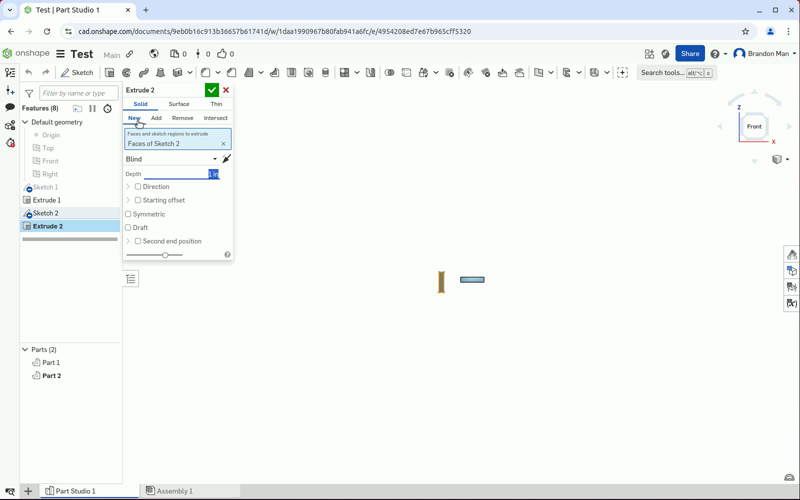
text(10.591)
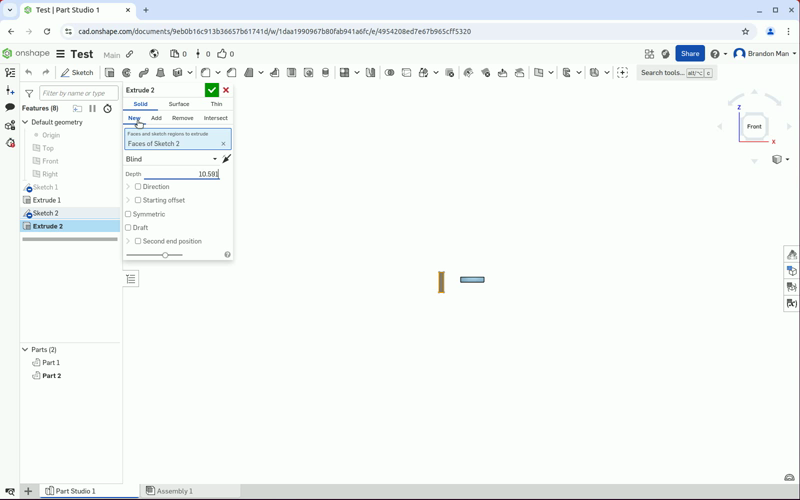
key(enter)
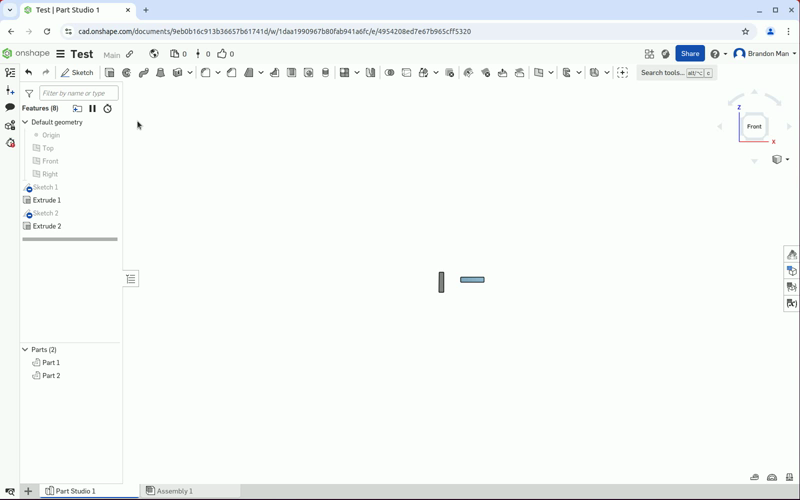
key(shift+h)
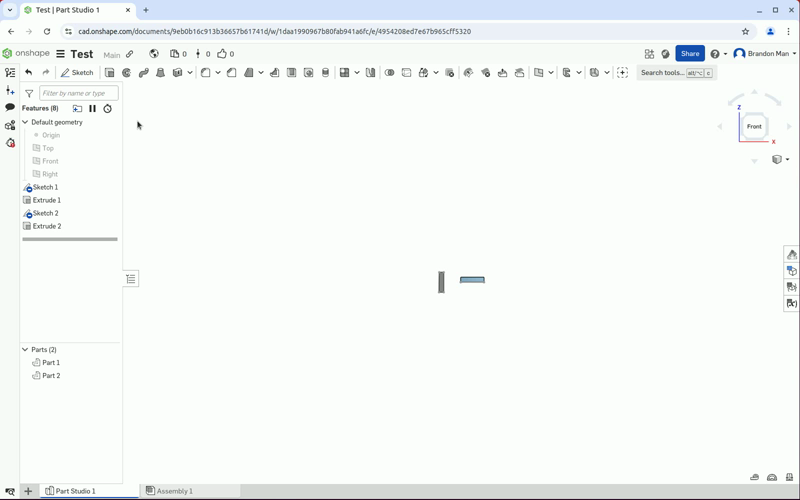
key(shift+h)
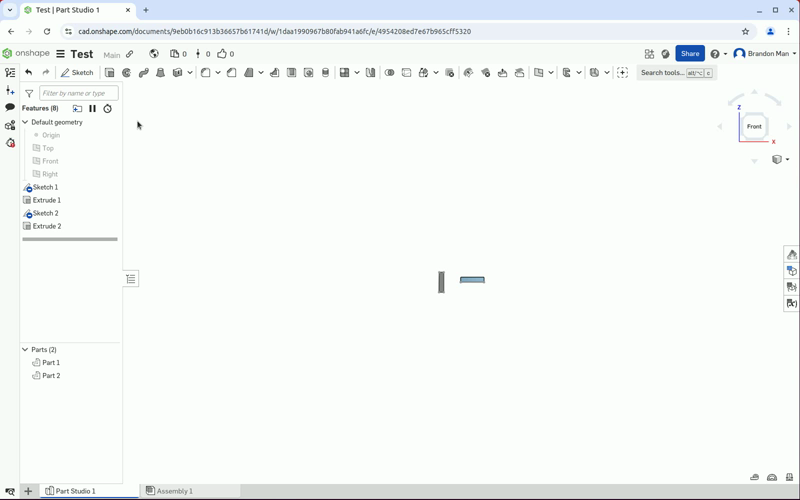
key(shift+7)
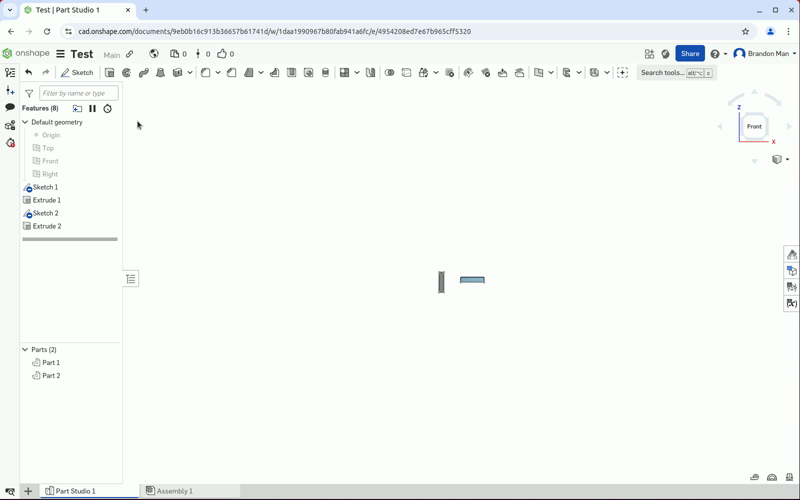
key(left, 2)
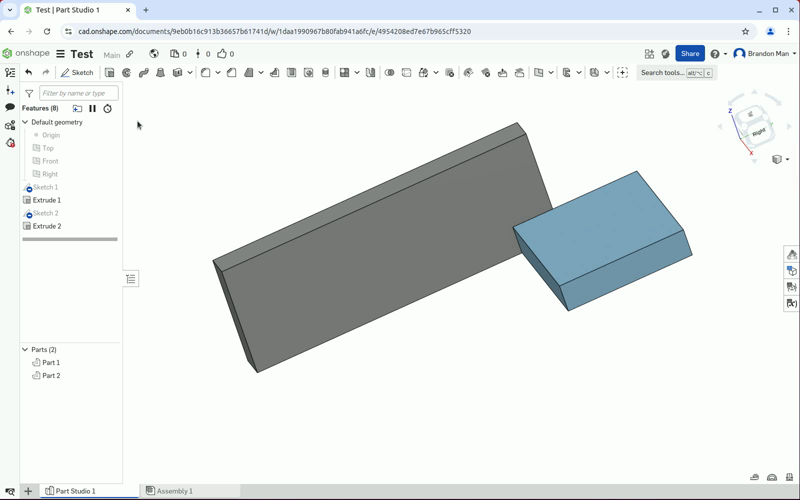
key(down, 2)
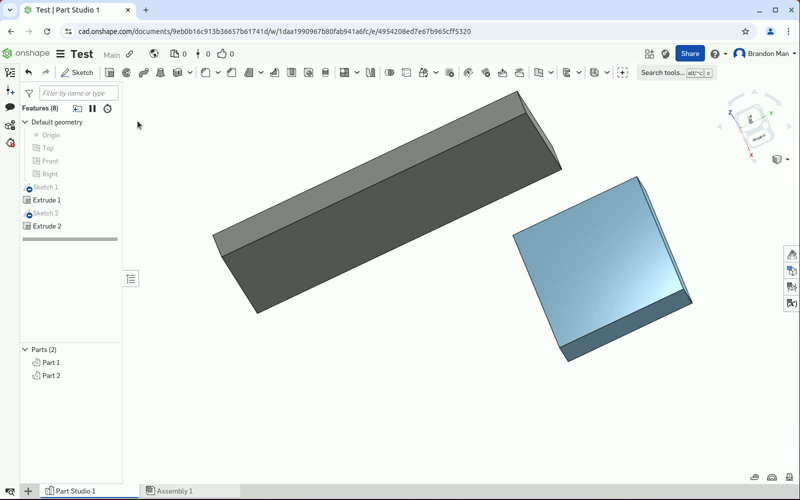
key(up, 2)
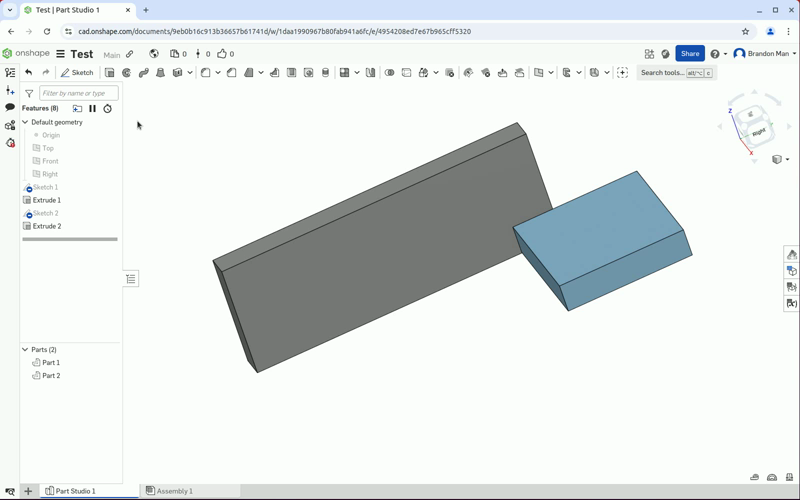
key(right, 2)
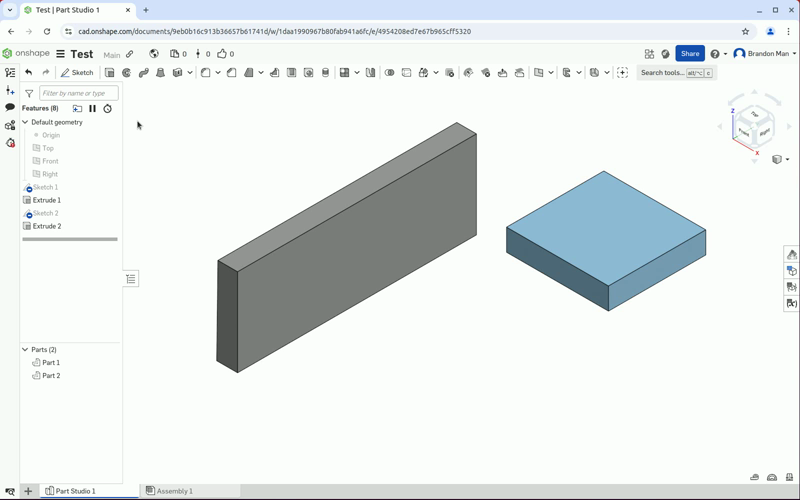
mouse_move(73, 189)
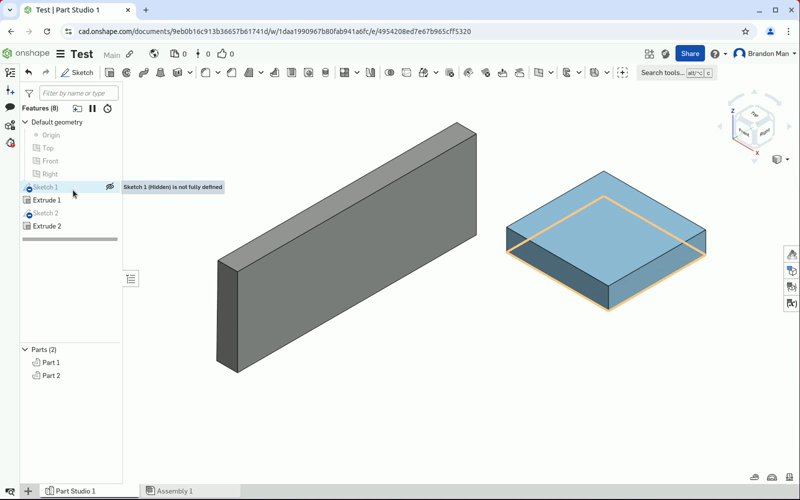
click(73, 189)